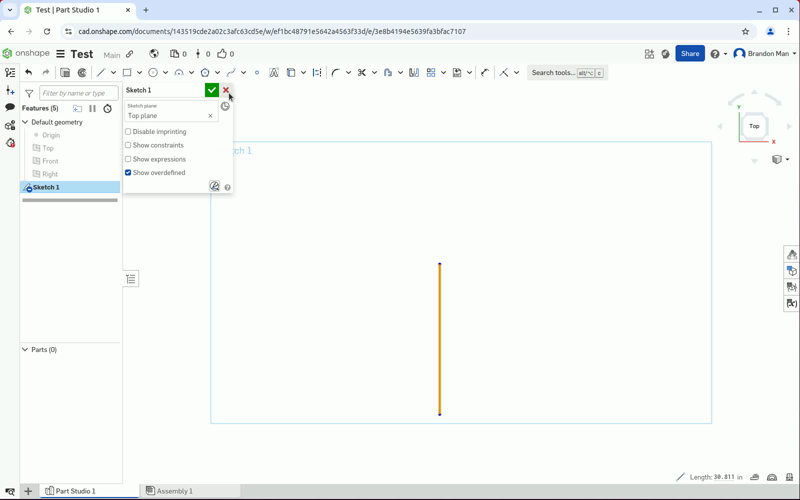
key(shift+h)
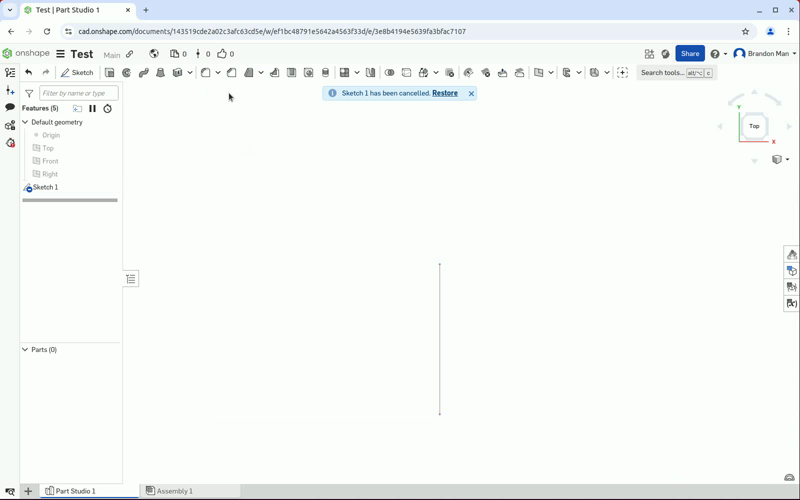
key(shift+s)
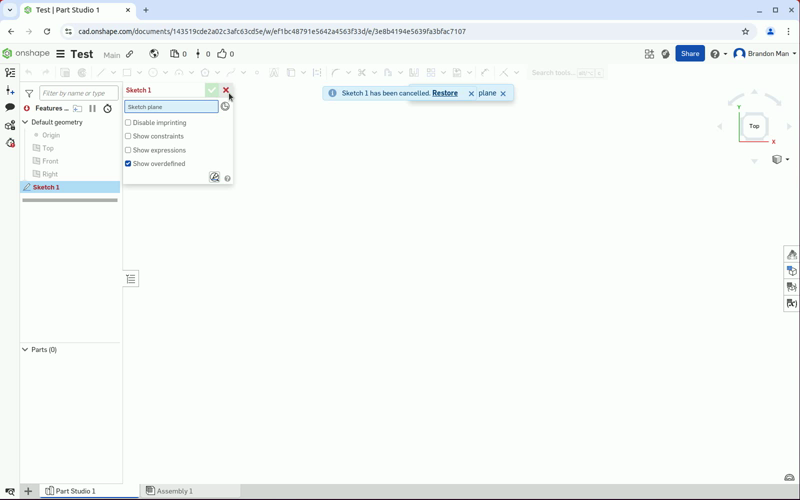
mouse_move(73, 150)
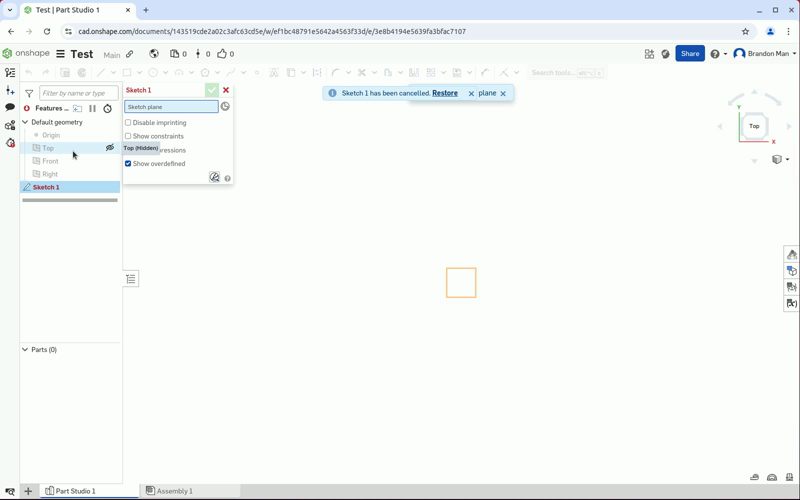
click(73, 150)
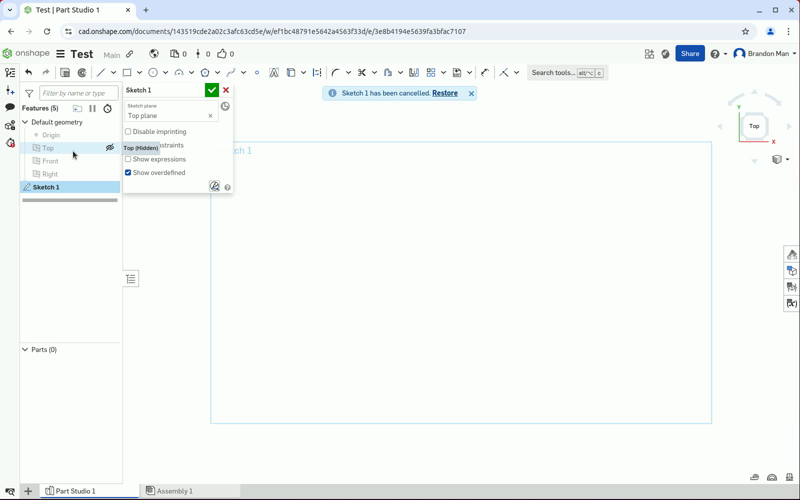
mouse_move(73, 352)
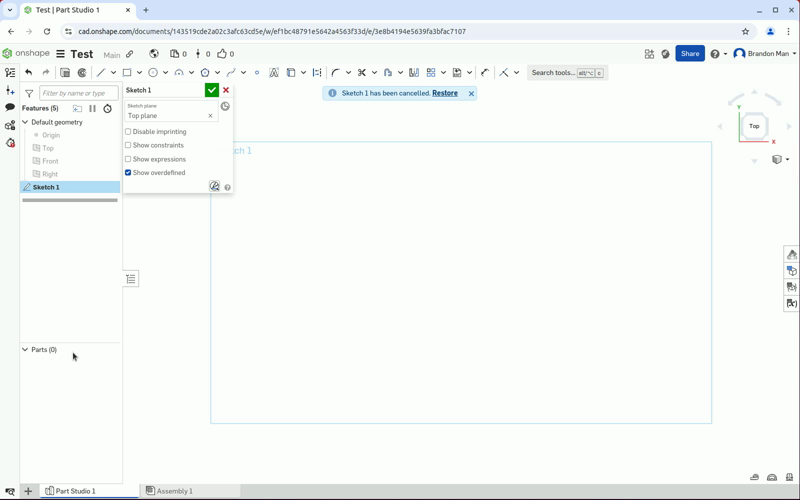
key(y)
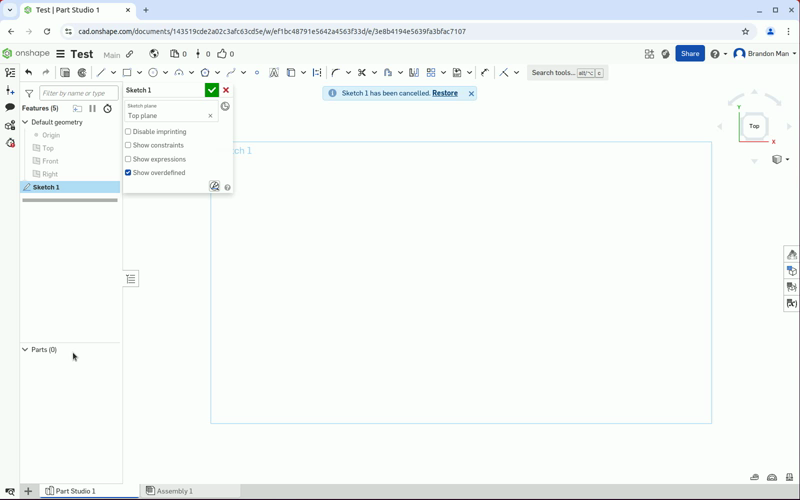
key(c)
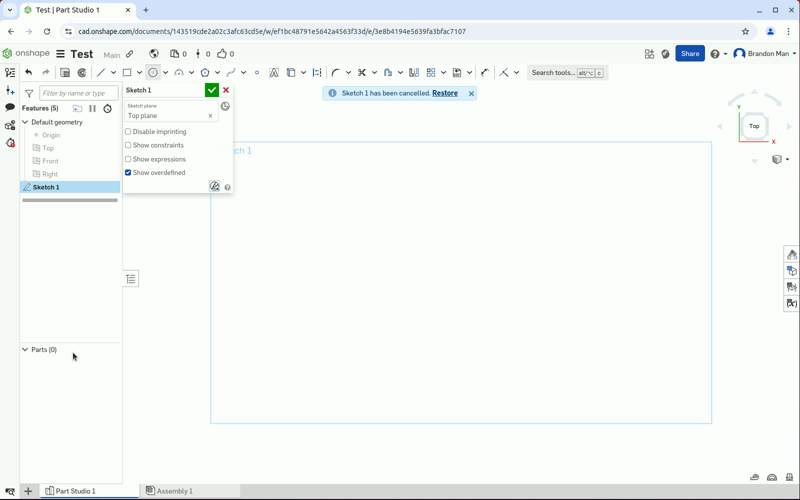
key_down(shift)
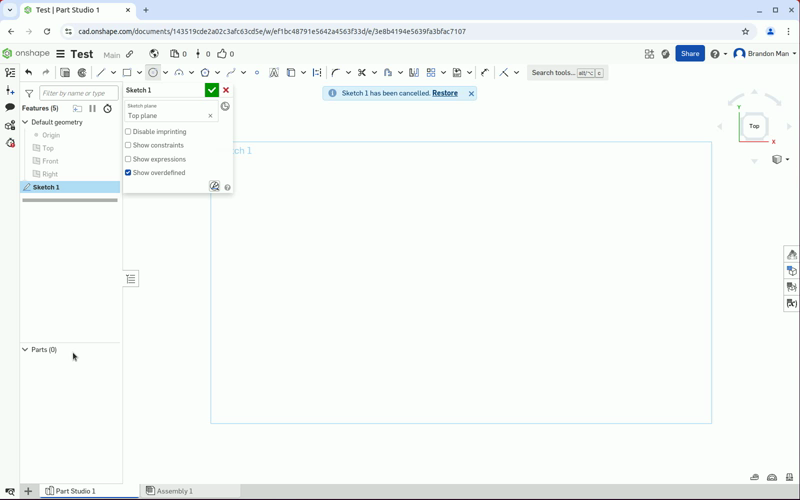
mouse_move(461, 282)
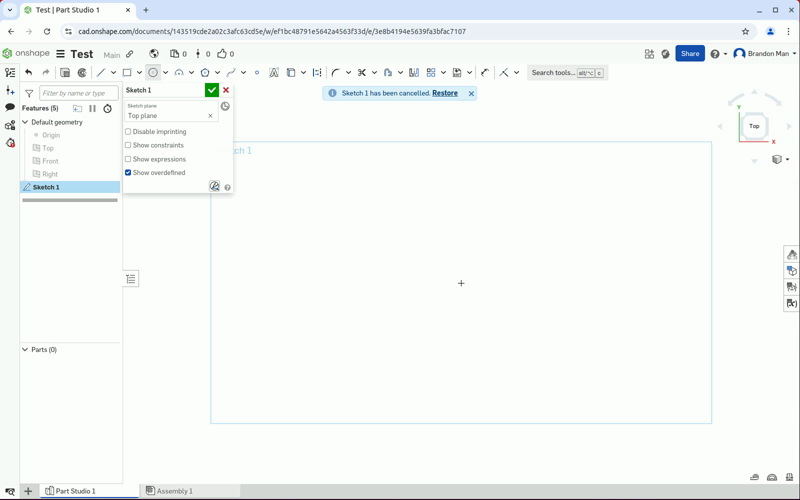
click(461, 282)
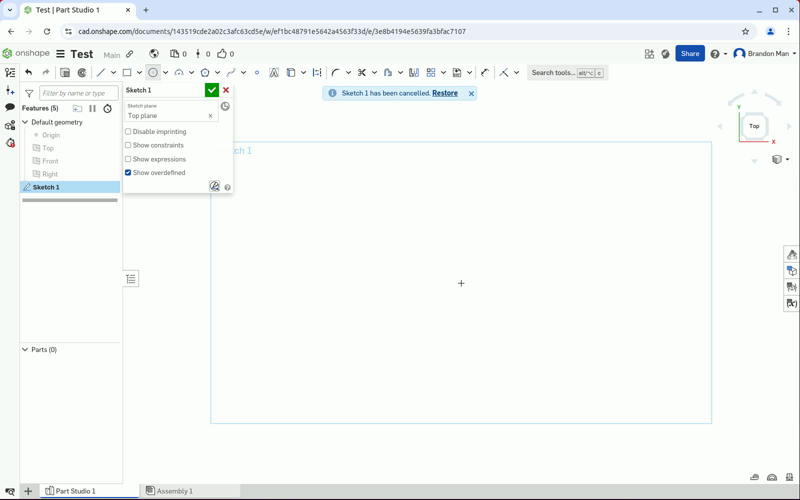
key_up(shift)
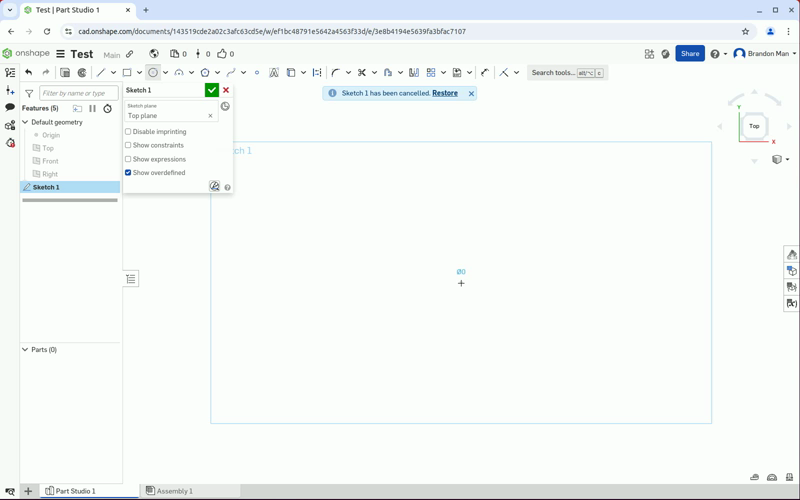
mouse_move(468, 282)
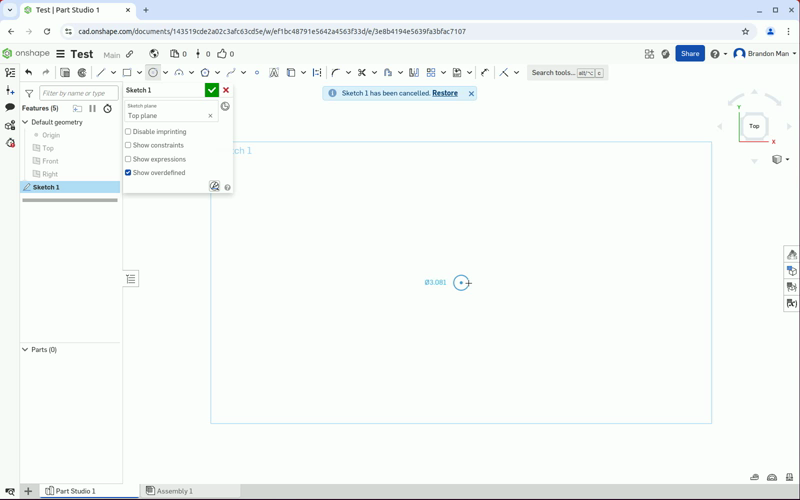
click(468, 282)
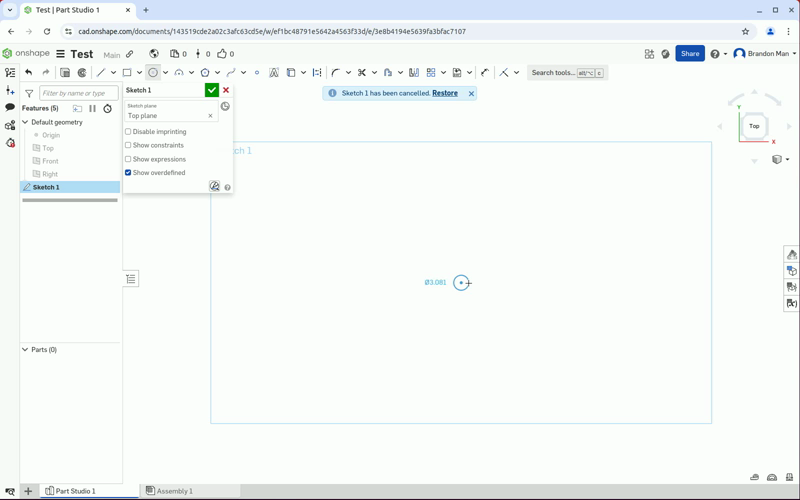
key(esc)
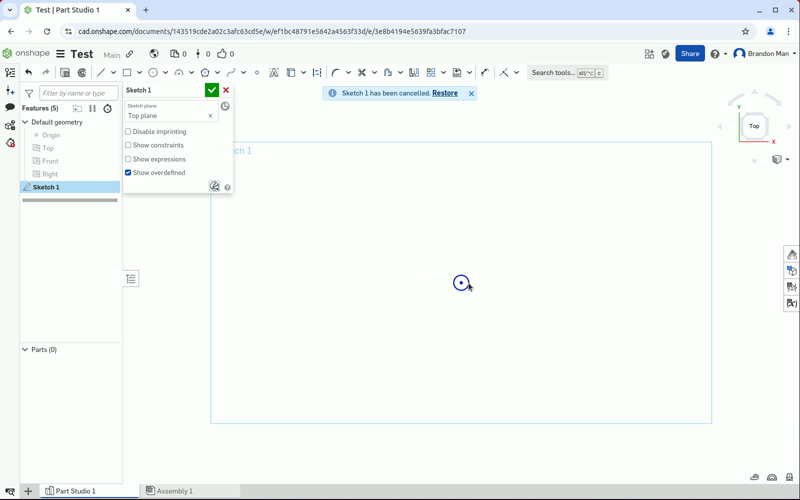
mouse_move(462, 287)
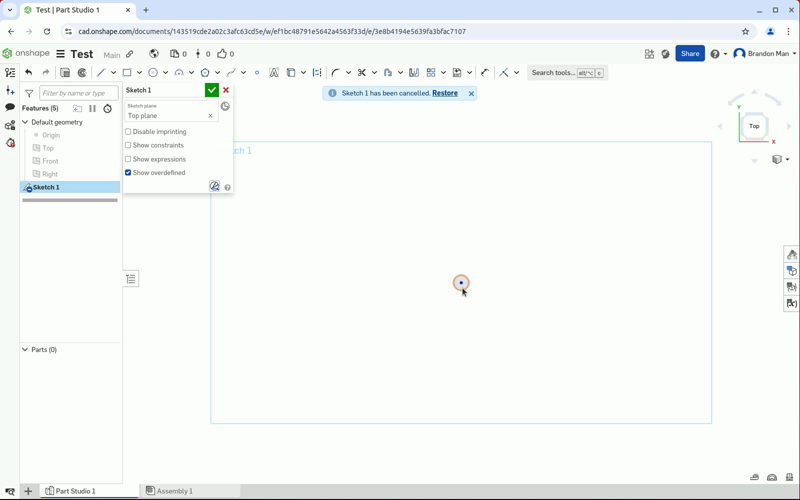
scroll(6)
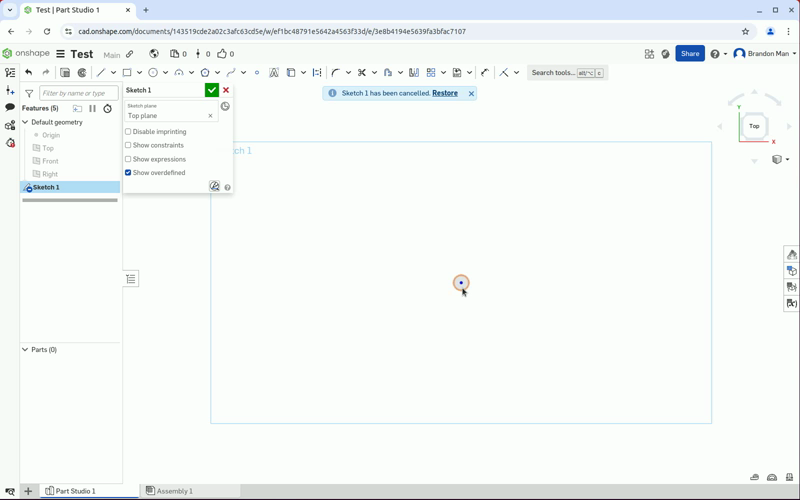
scroll(6)
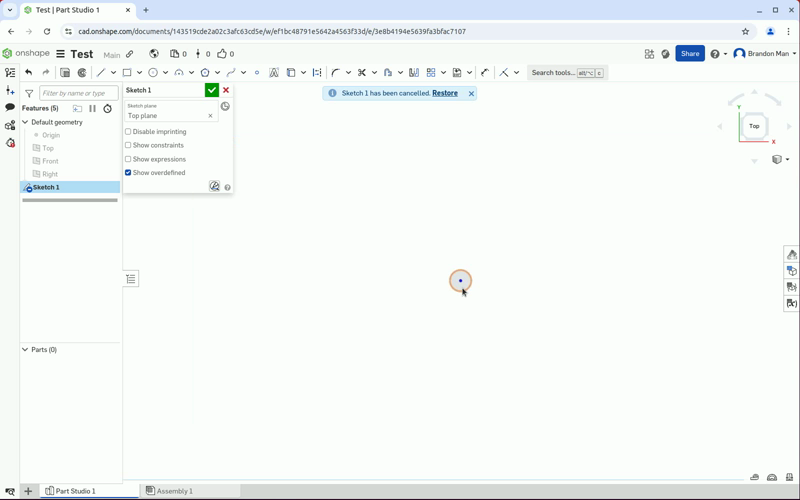
scroll(6)
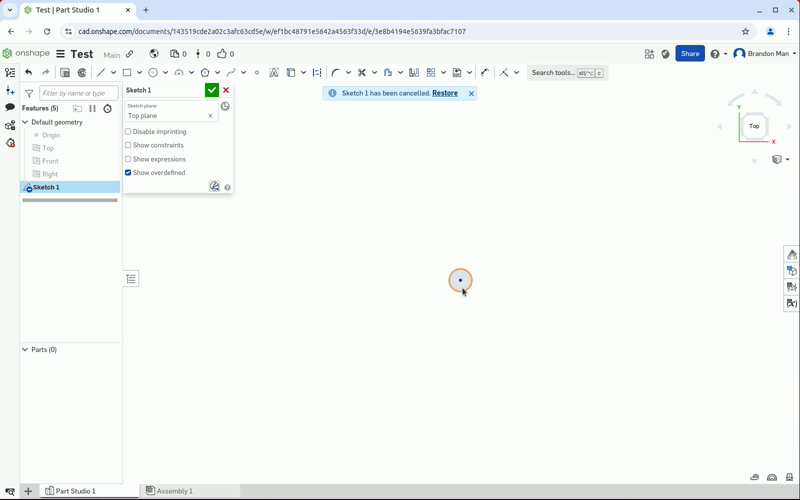
scroll(6)
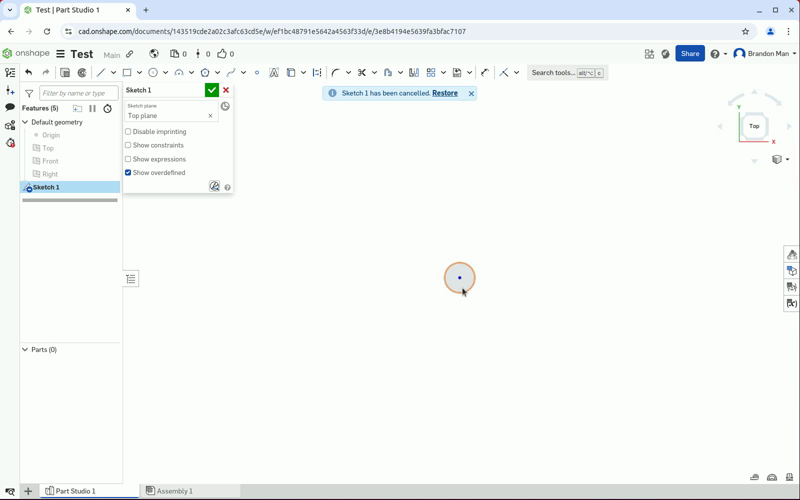
scroll(6)
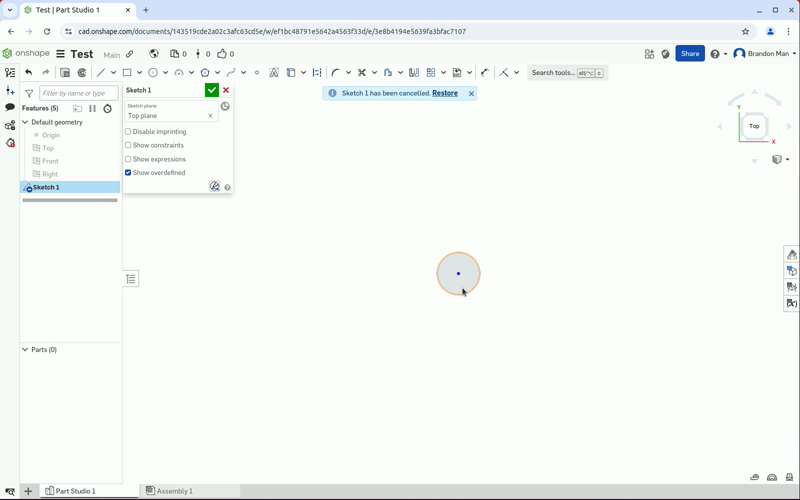
scroll(6)
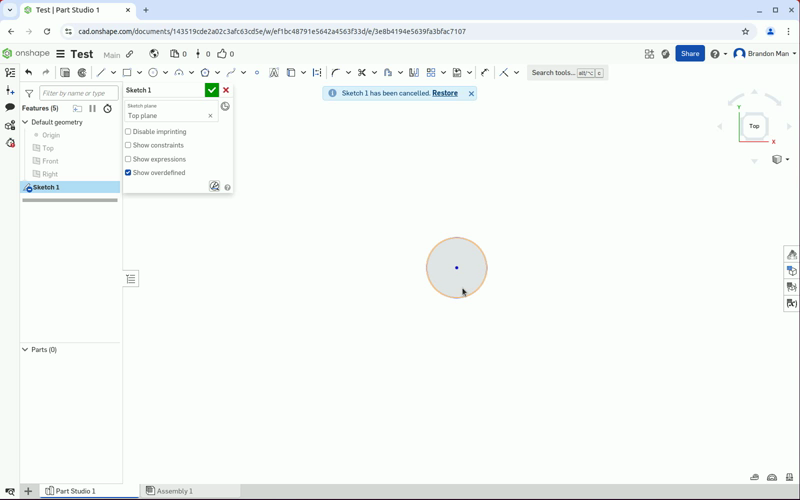
scroll(6)
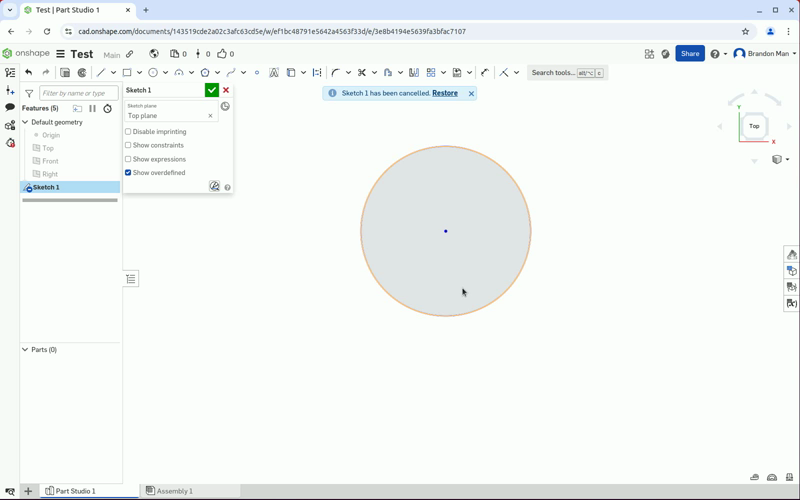
click(462, 287)
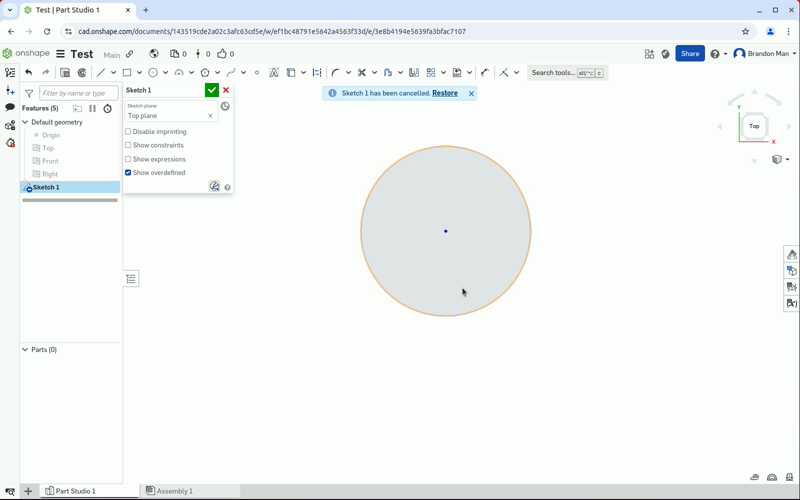
scroll(-6)
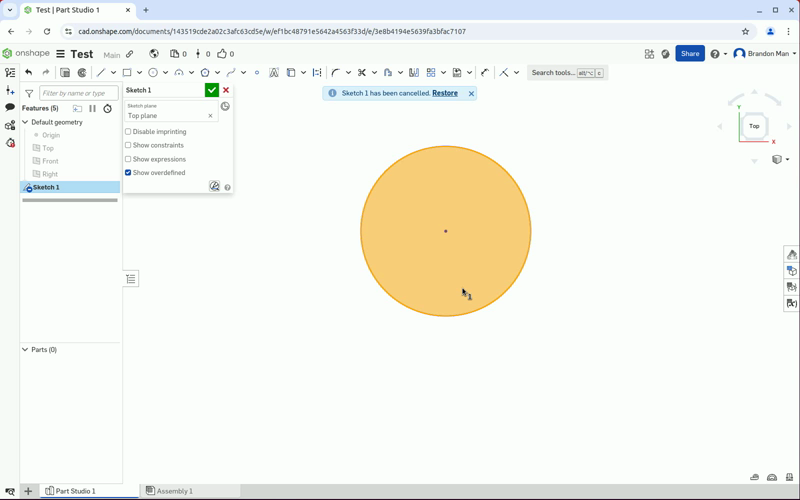
scroll(-6)
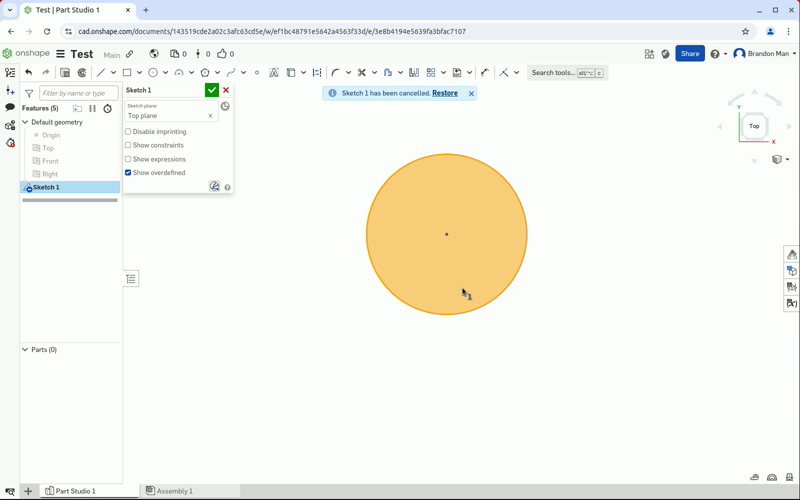
scroll(-6)
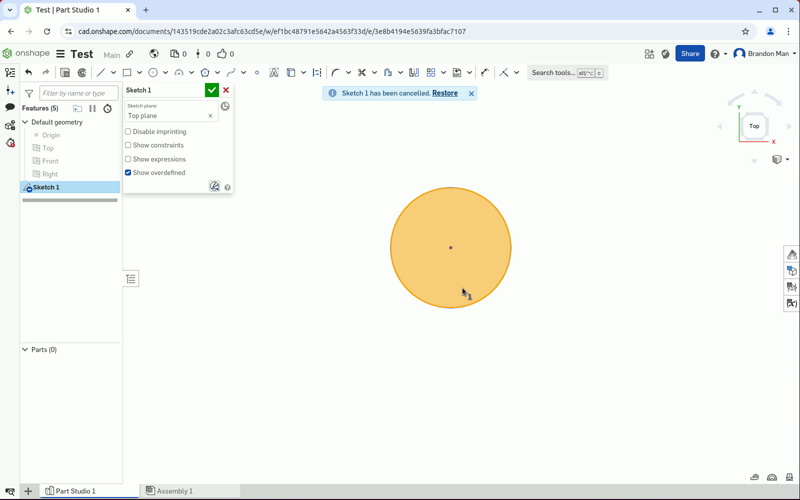
scroll(-6)
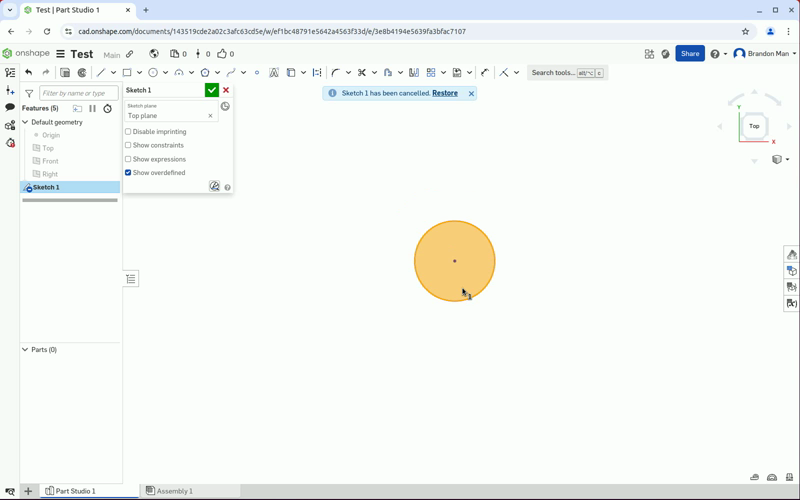
scroll(-6)
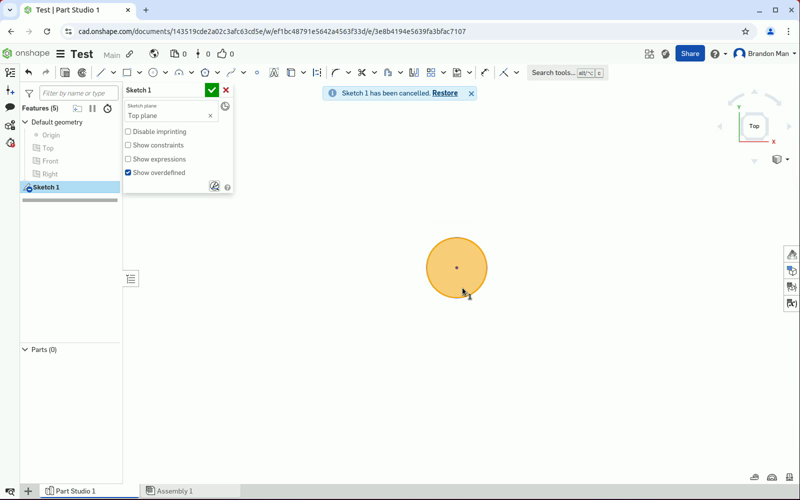
scroll(-6)
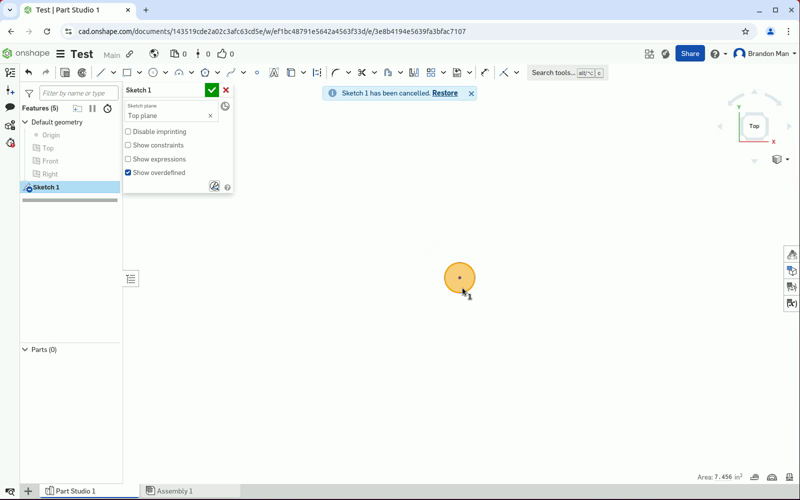
scroll(-6)
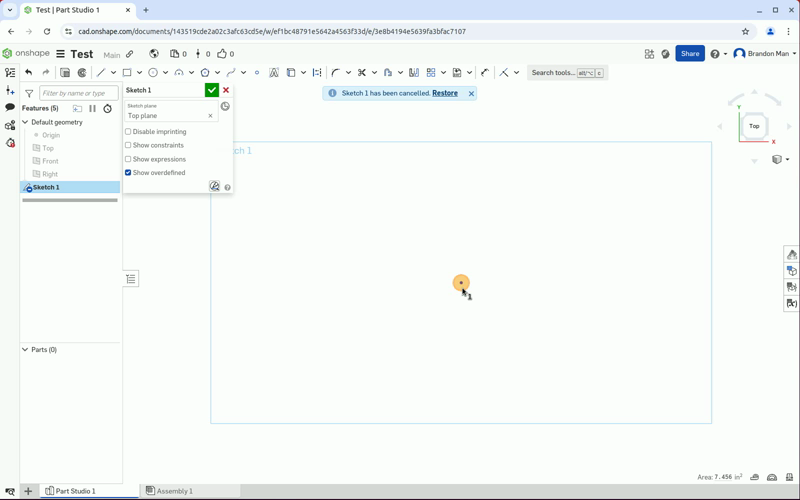
mouse_move(73, 352)
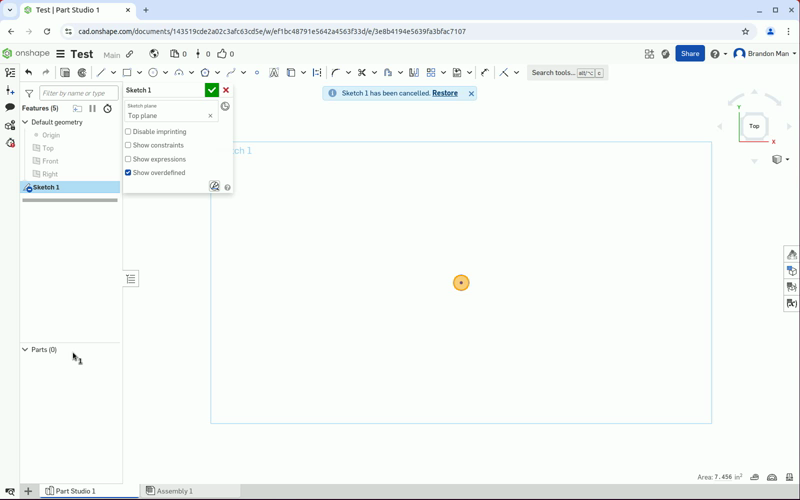
key(shift+y)
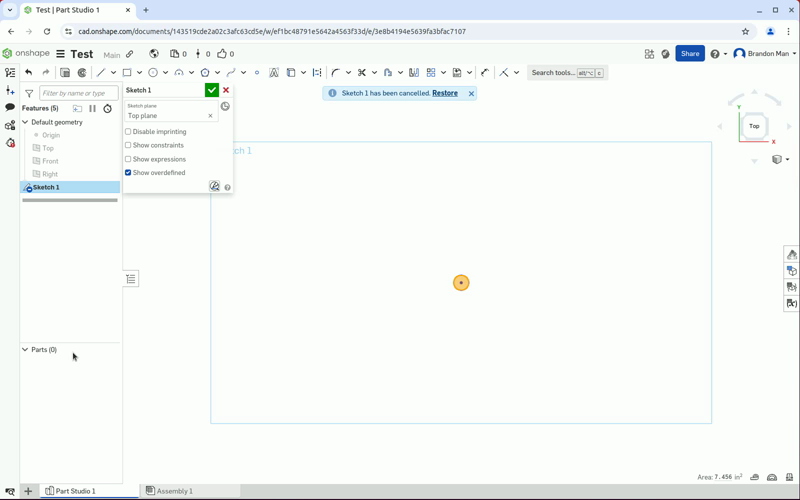
key(shift+e)
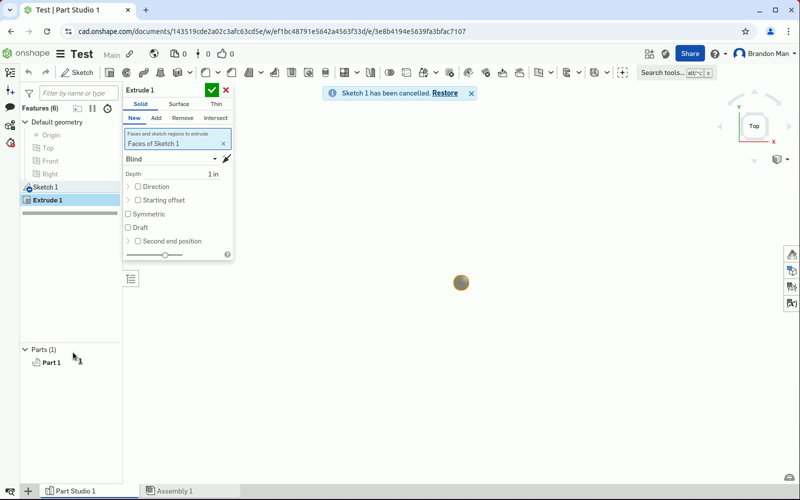
mouse_move(143, 106)
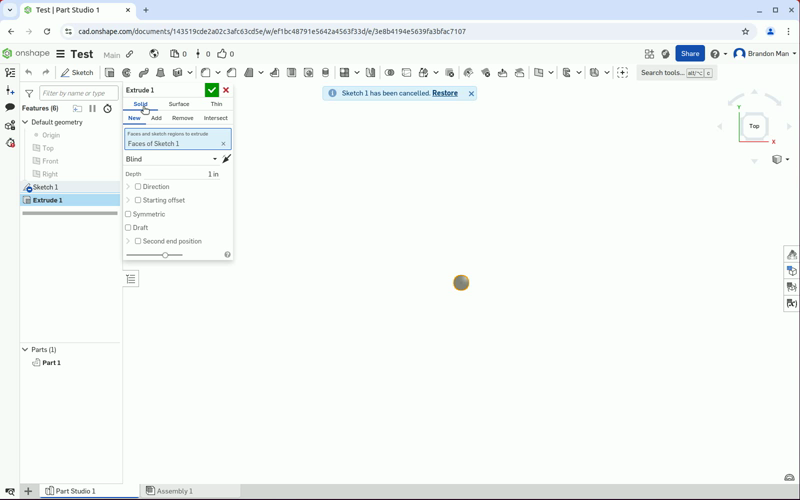
click(143, 106)
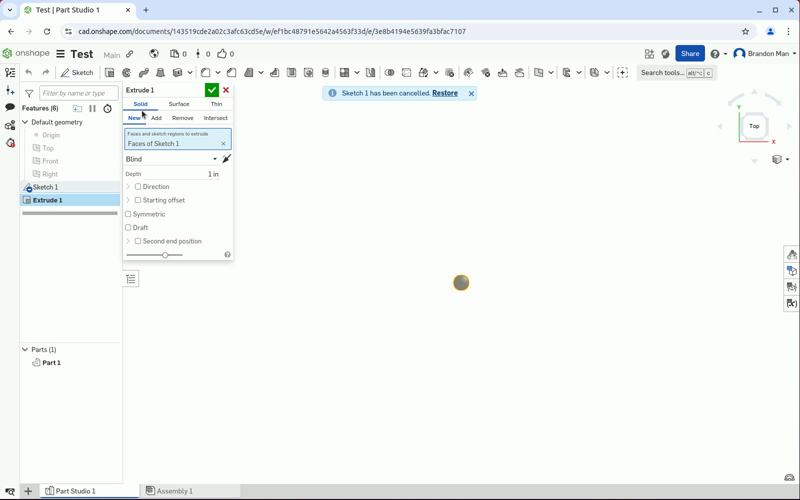
mouse_move(137, 120)
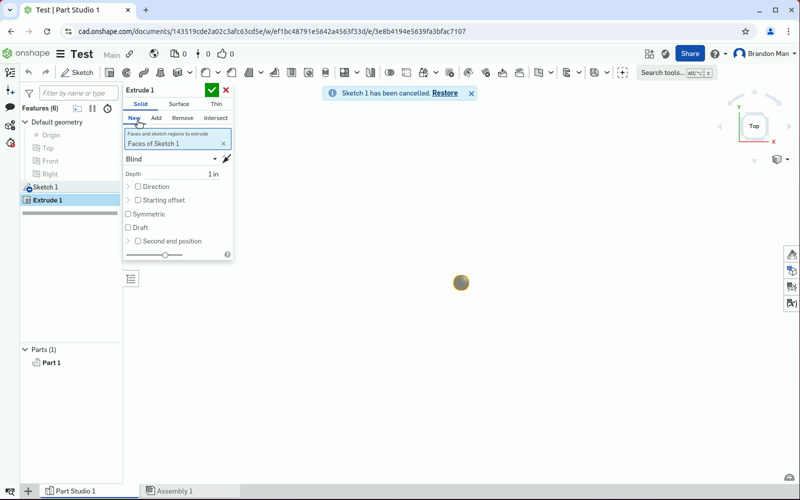
click(137, 120)
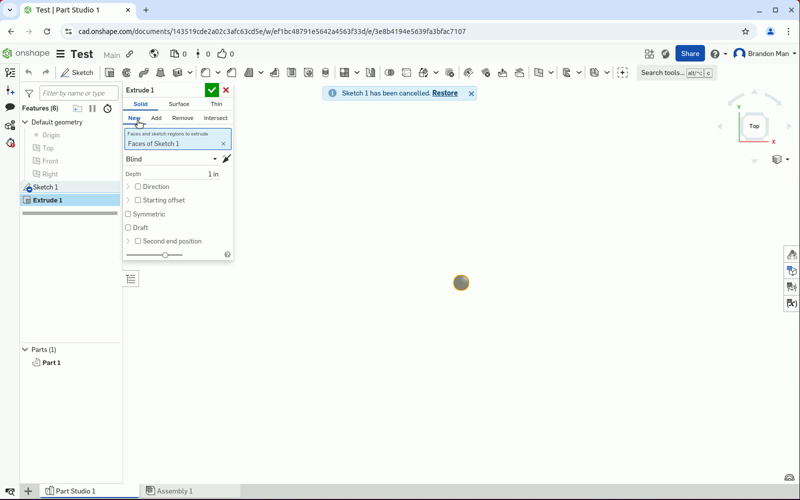
key(tab, 4)
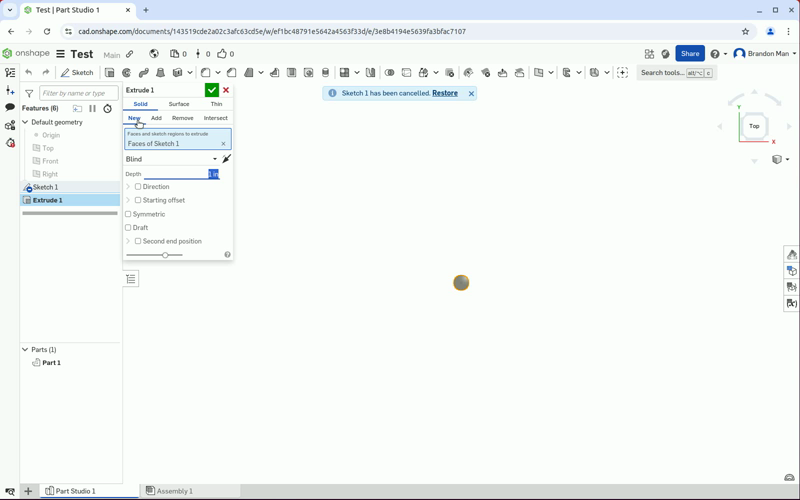
text(22.627)
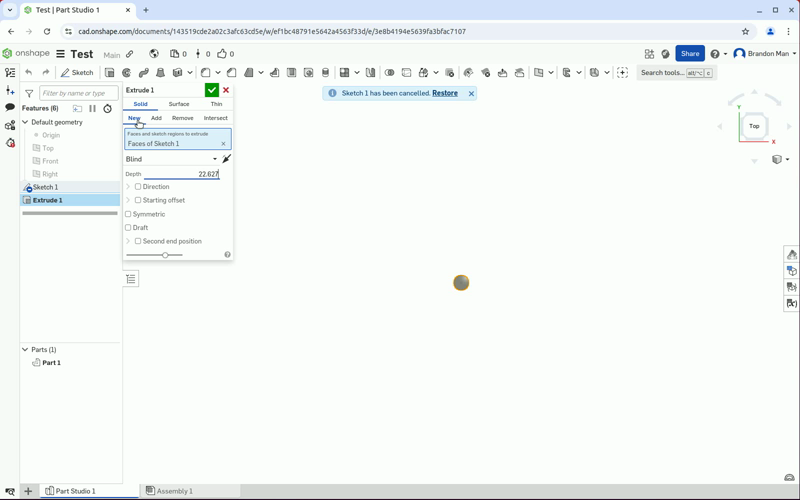
key(enter)
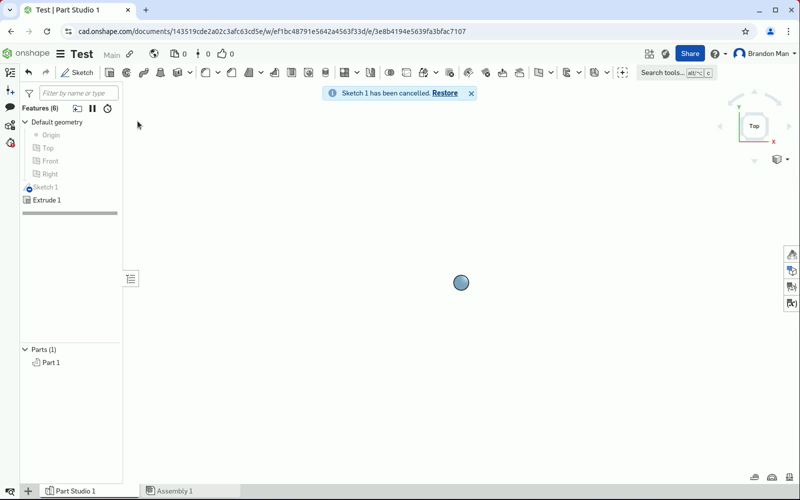
key(shift+h)
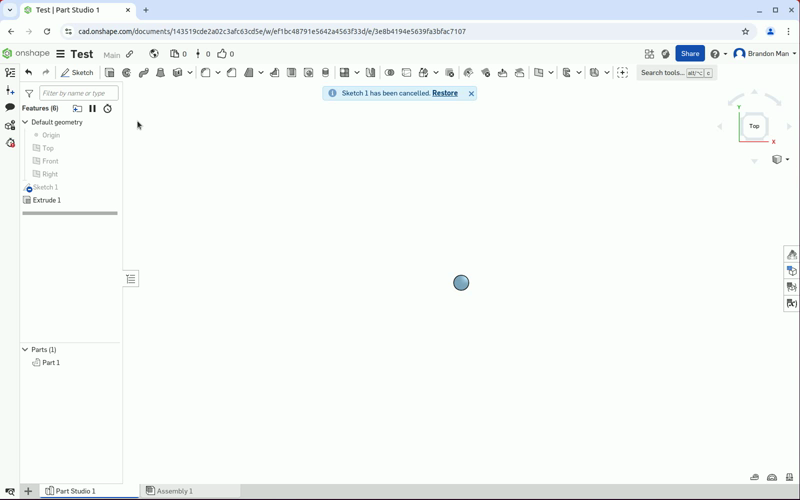
key(shift+h)
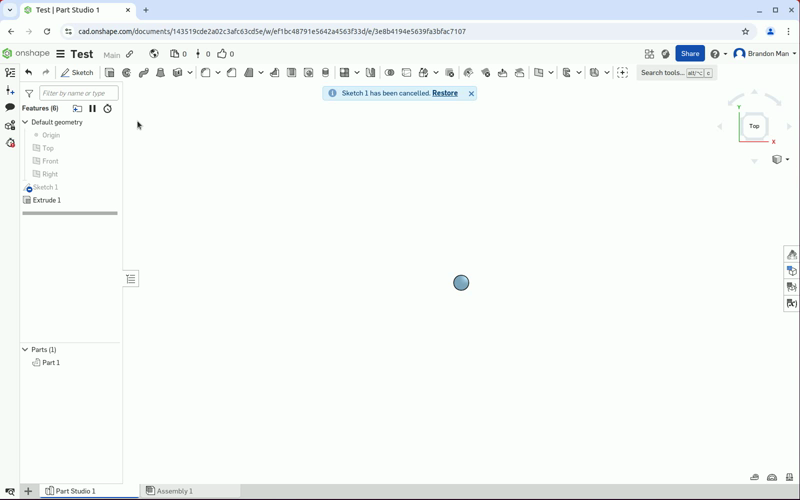
mouse_move(73, 189)
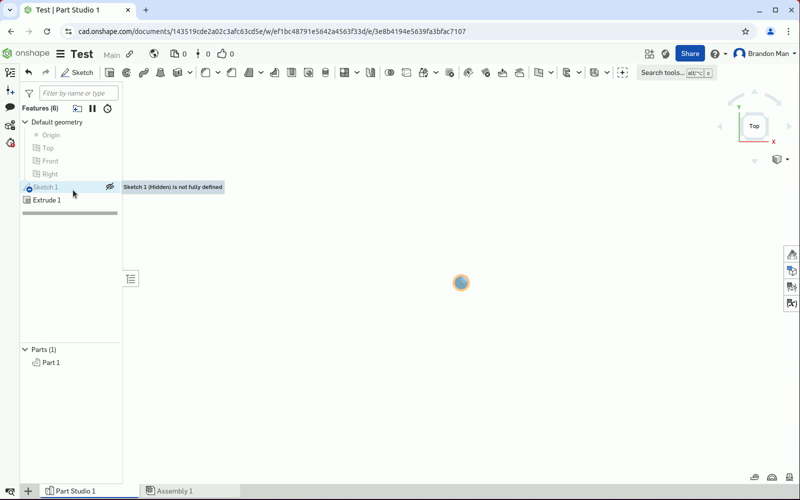
click(73, 189)
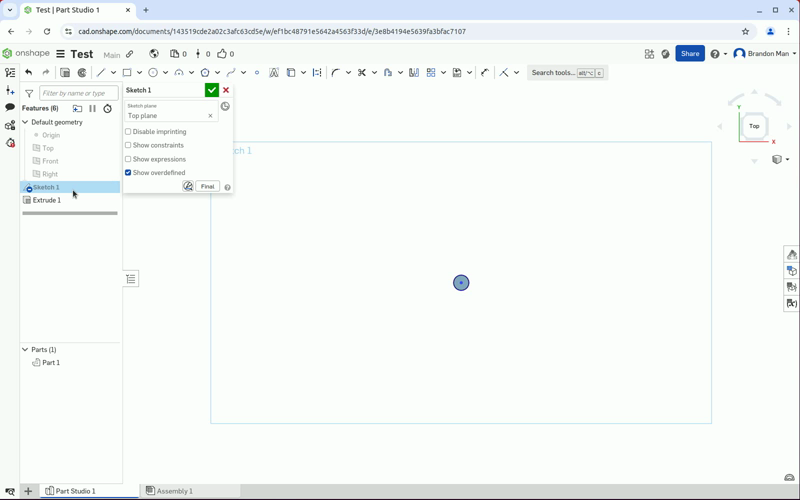
mouse_move(229, 92)
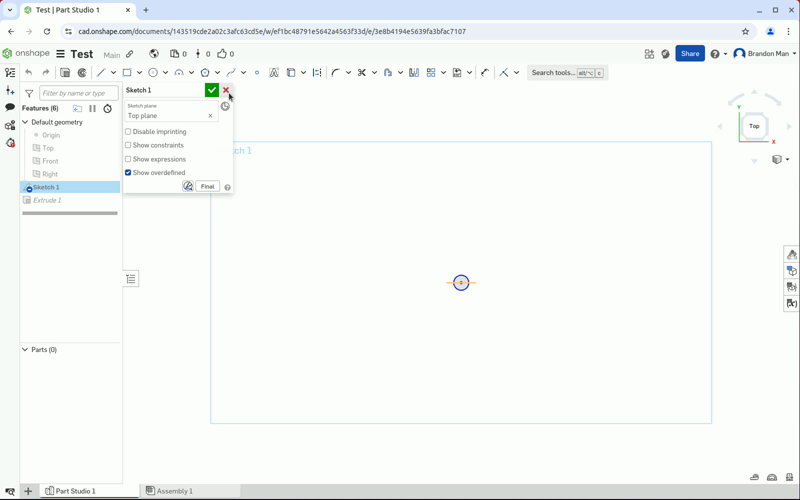
click(229, 92)
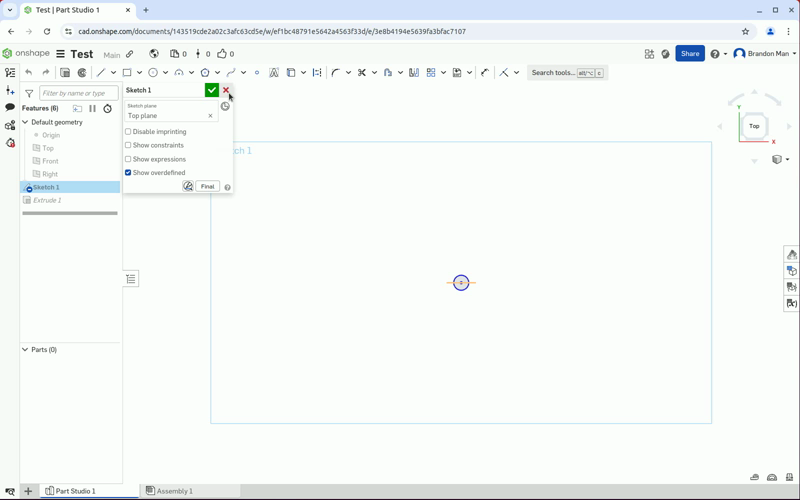
key(shift+s)
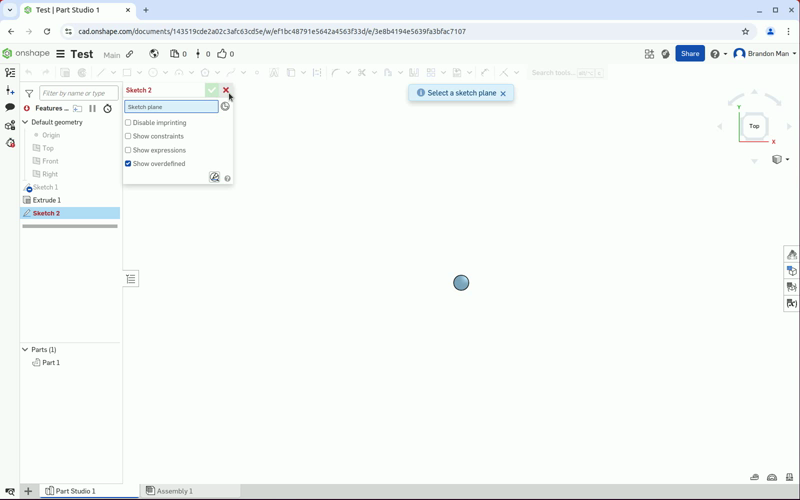
mouse_move(73, 150)
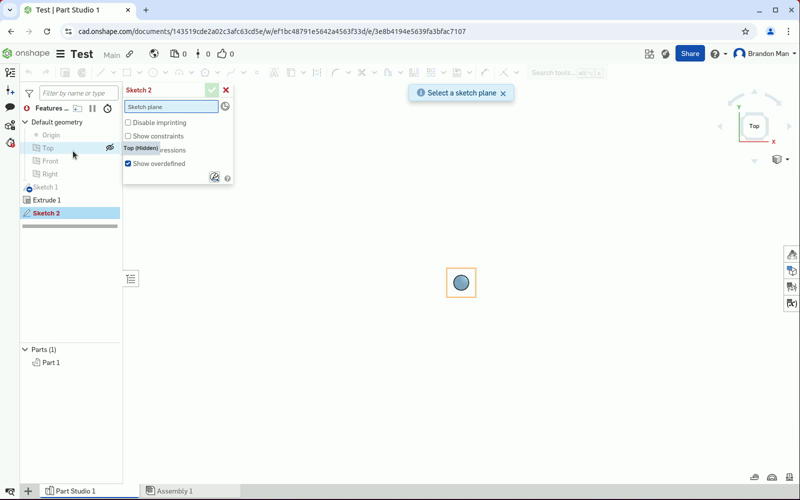
click(73, 150)
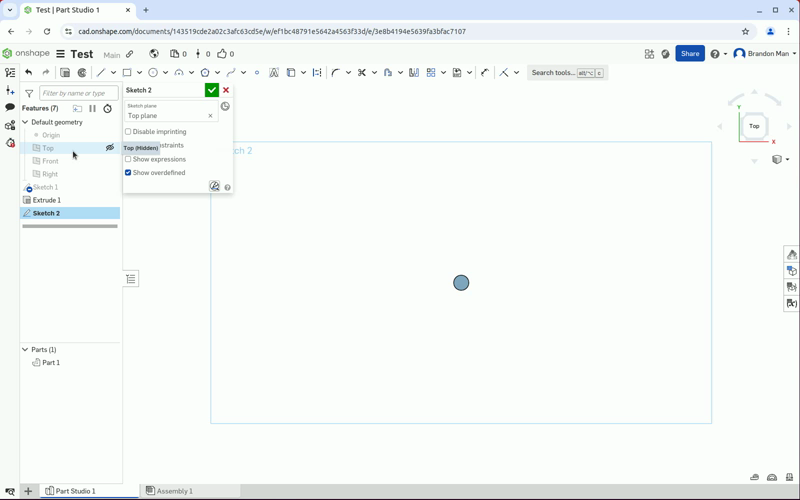
mouse_move(73, 352)
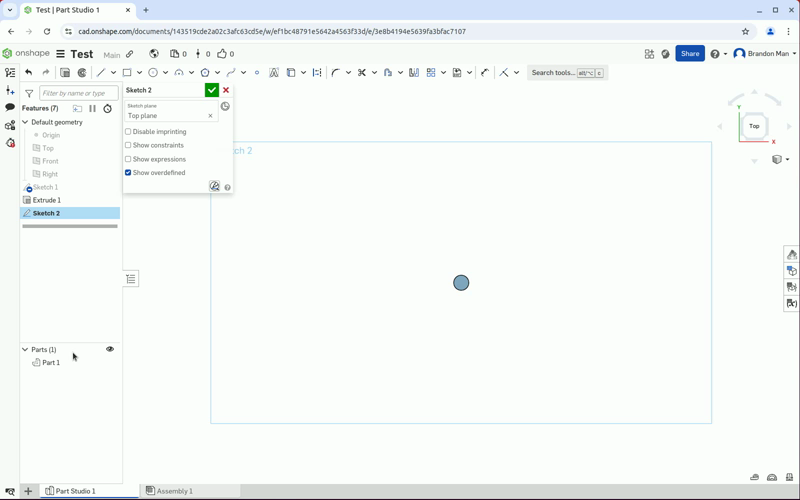
key(y)
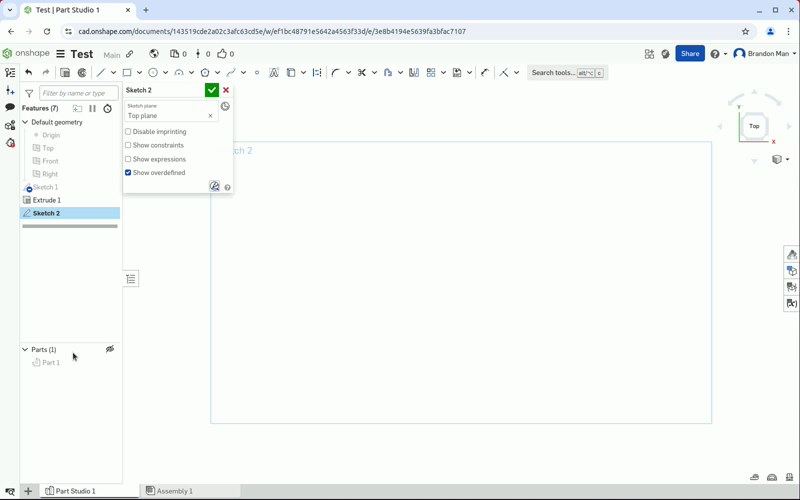
key(c)
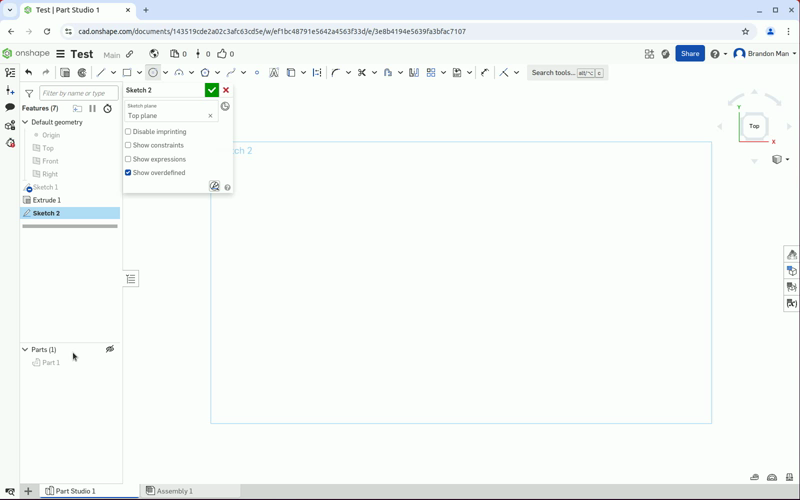
key_down(shift)
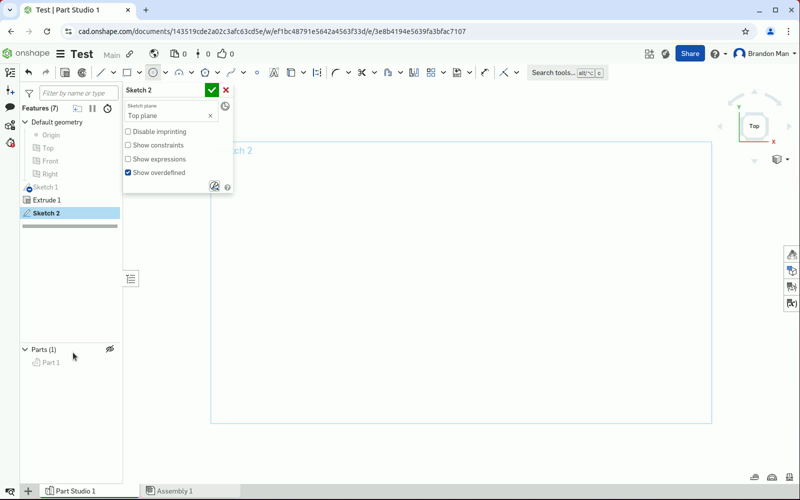
mouse_move(461, 282)
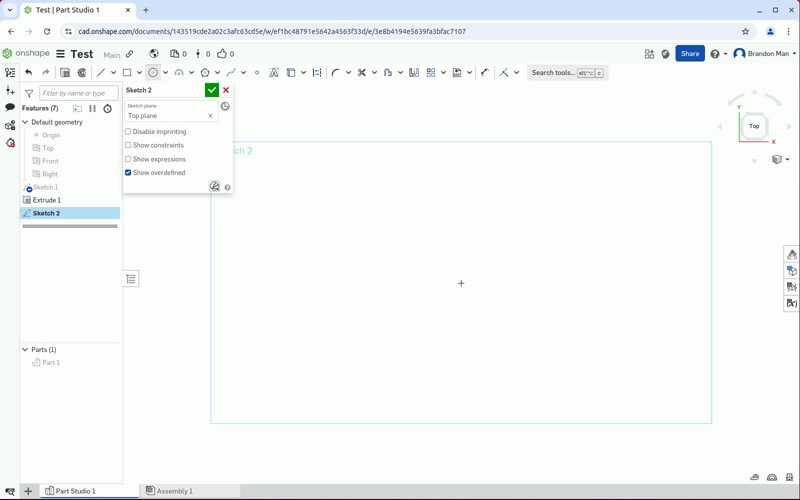
click(461, 282)
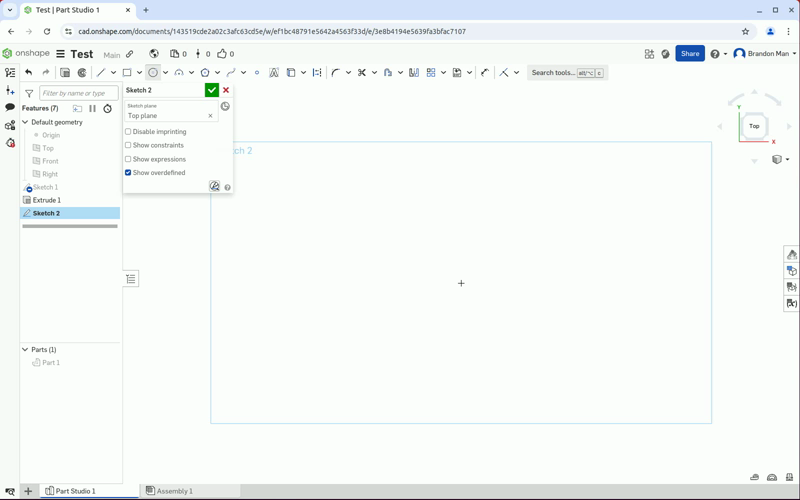
key_up(shift)
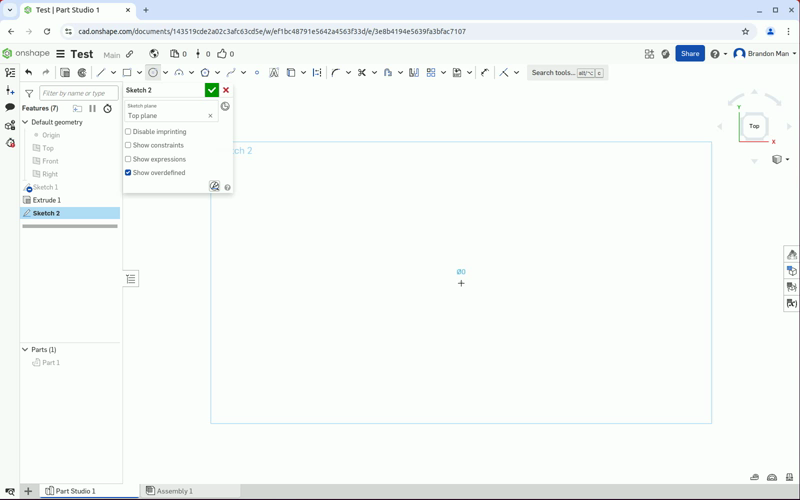
mouse_move(468, 282)
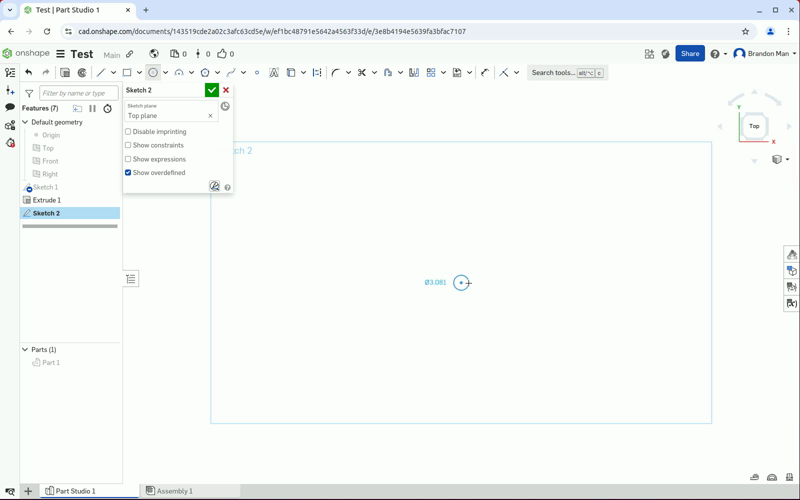
click(468, 282)
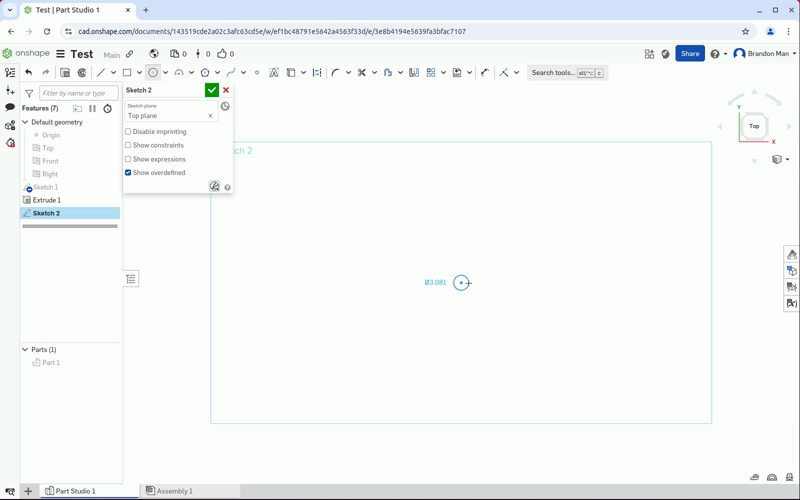
key(esc)
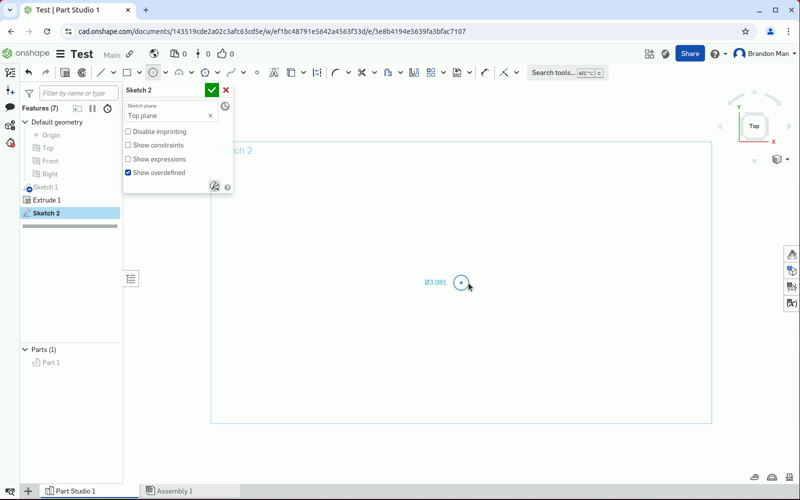
mouse_move(461, 286)
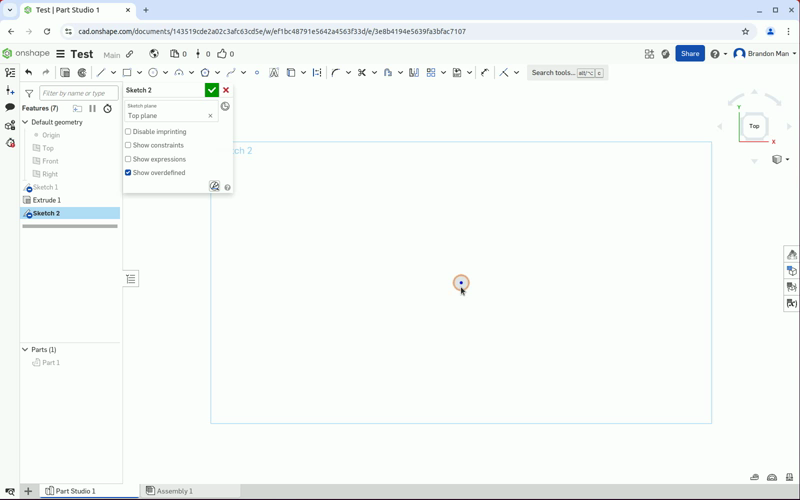
scroll(6)
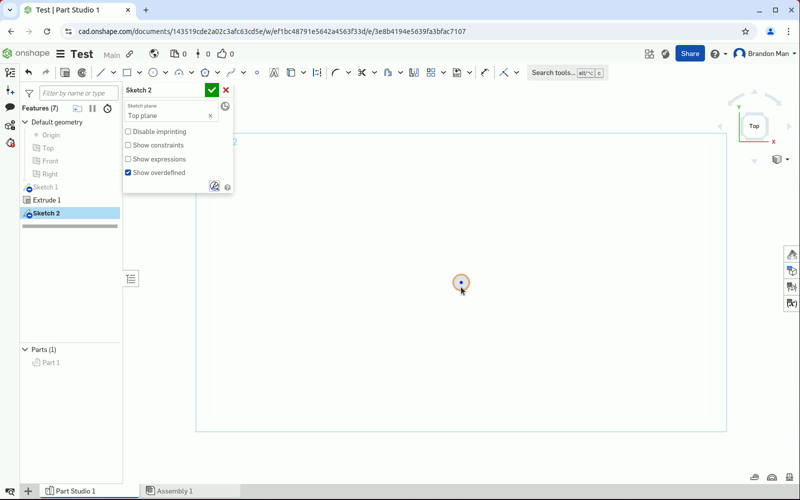
scroll(6)
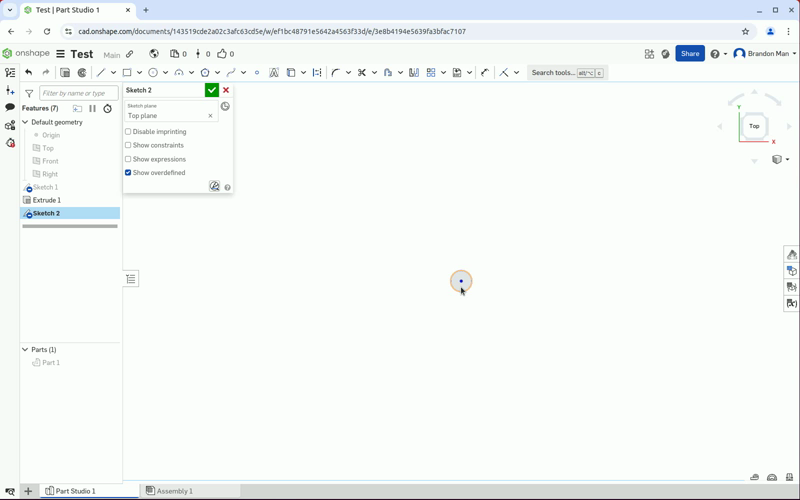
scroll(6)
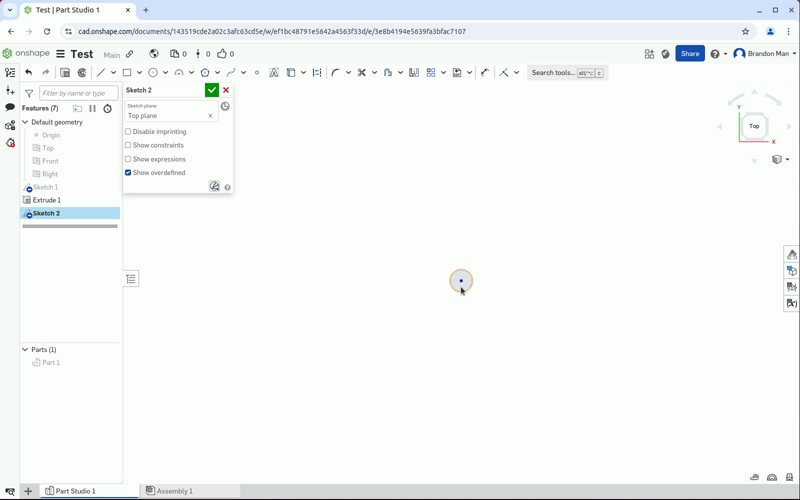
scroll(6)
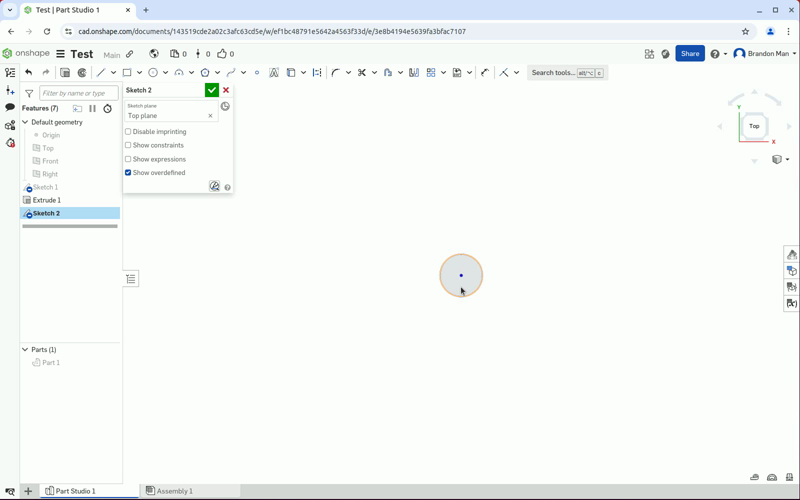
scroll(6)
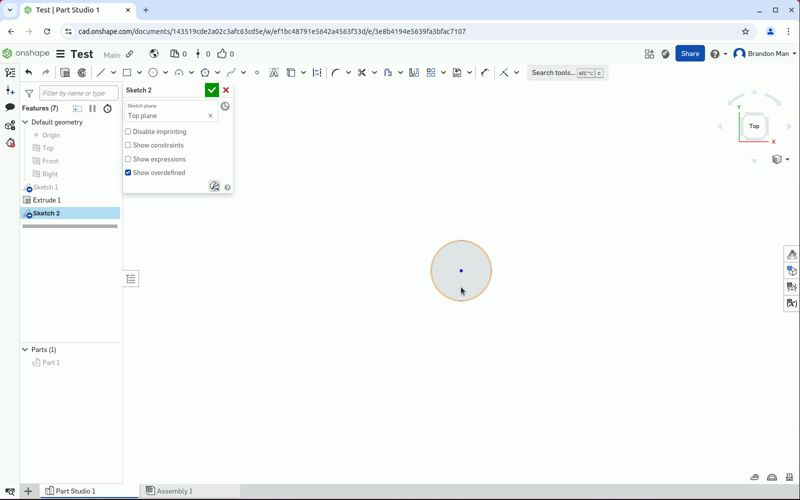
scroll(6)
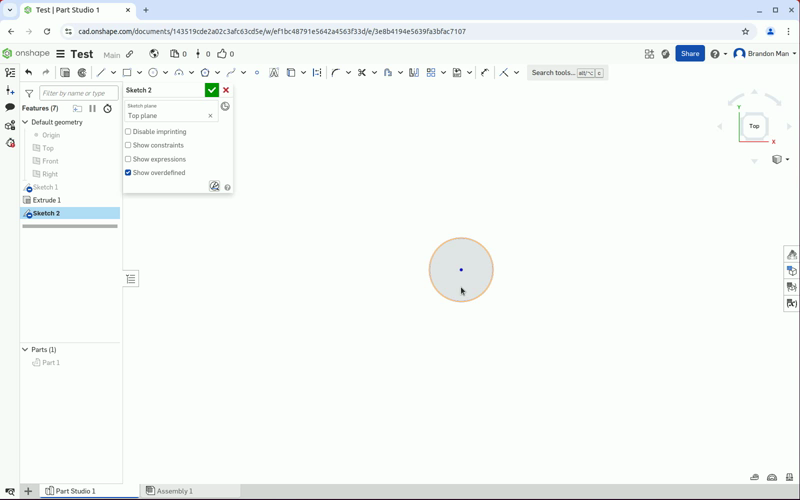
scroll(6)
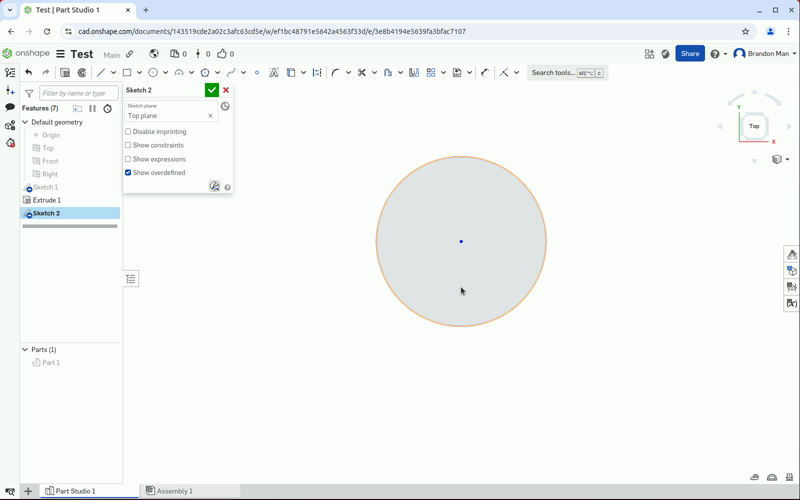
click(461, 286)
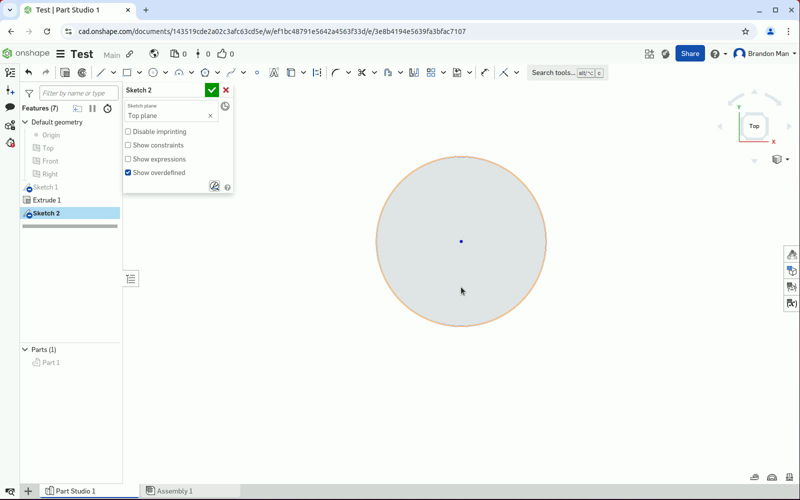
scroll(-6)
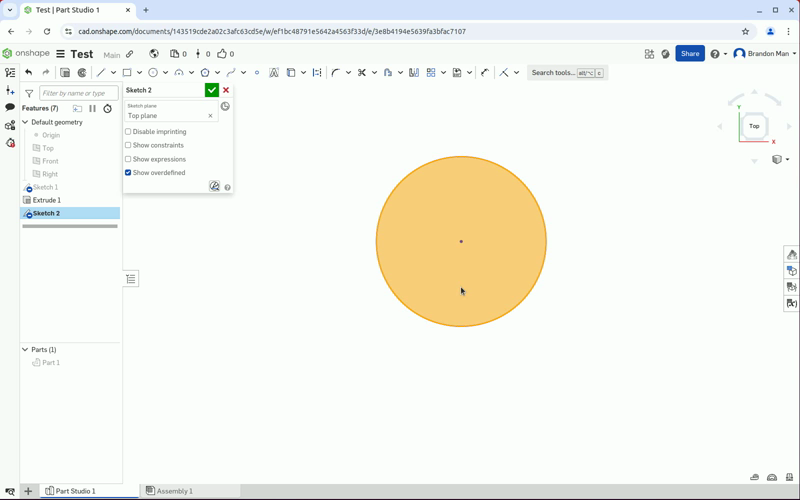
scroll(-6)
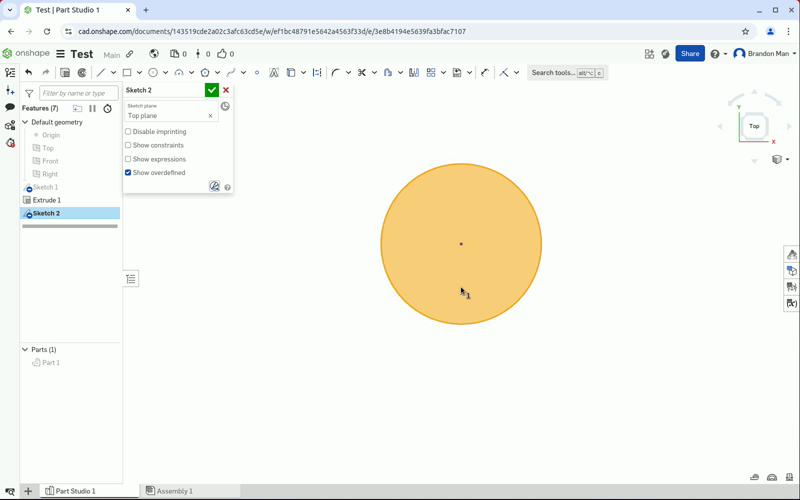
scroll(-6)
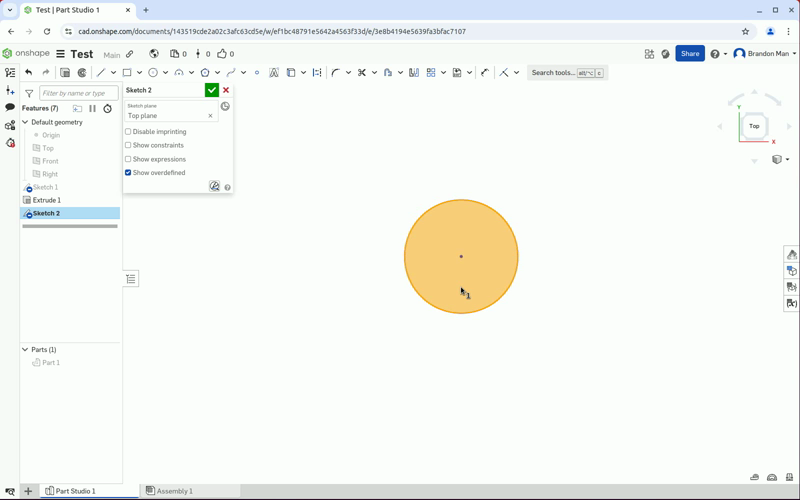
scroll(-6)
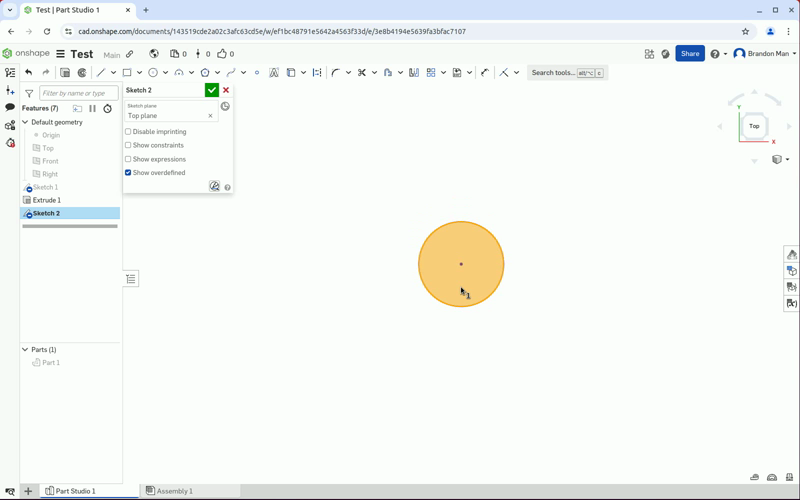
scroll(-6)
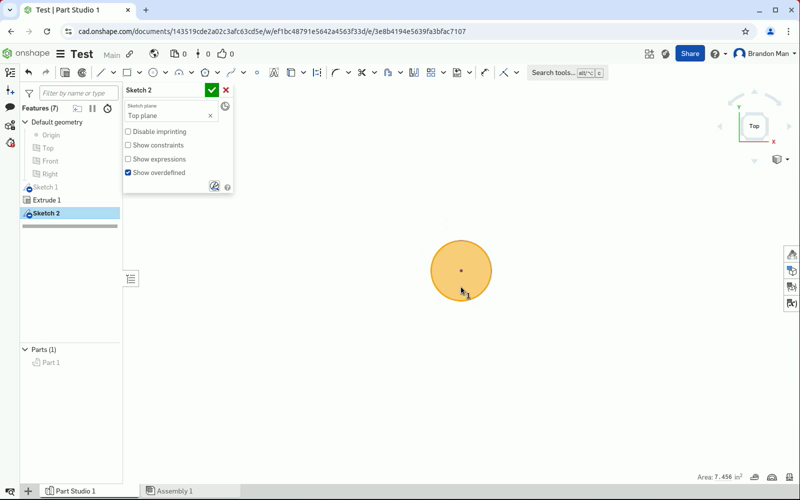
scroll(-6)
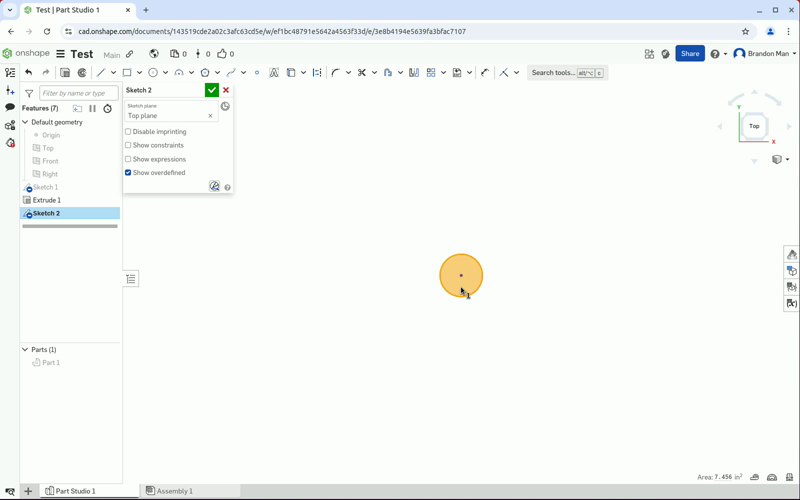
scroll(-6)
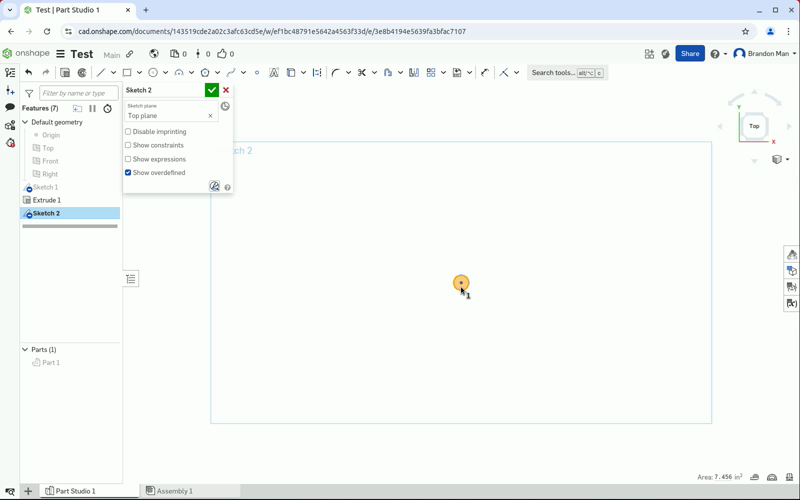
mouse_move(73, 352)
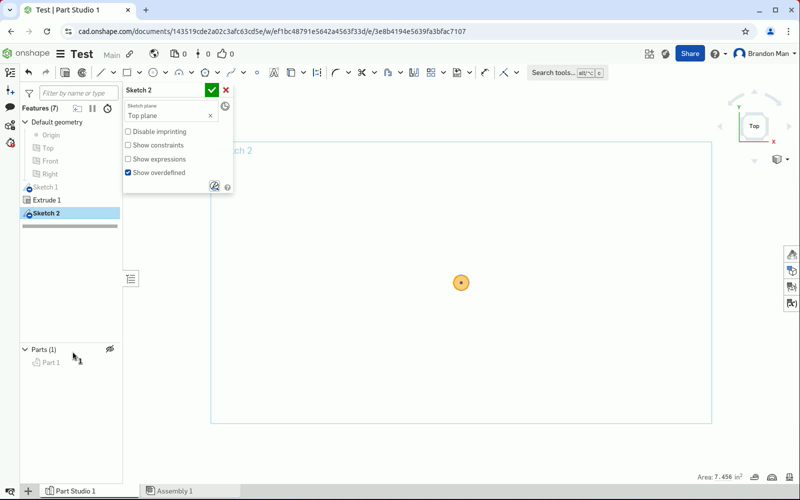
key(shift+y)
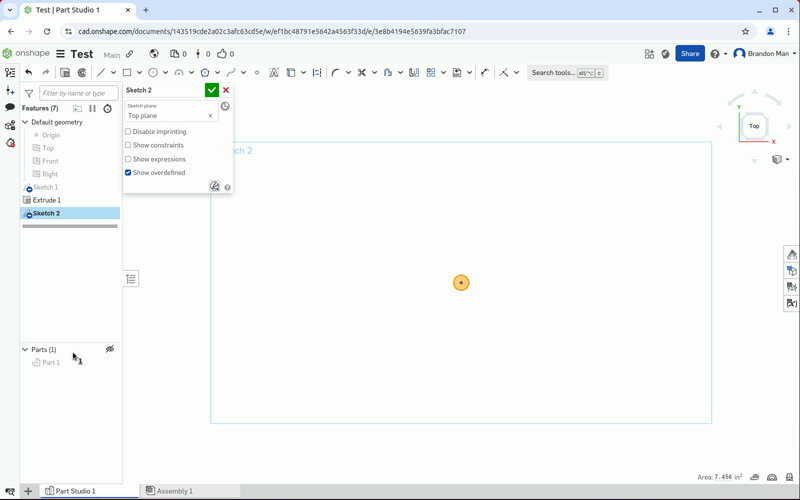
key(shift+e)
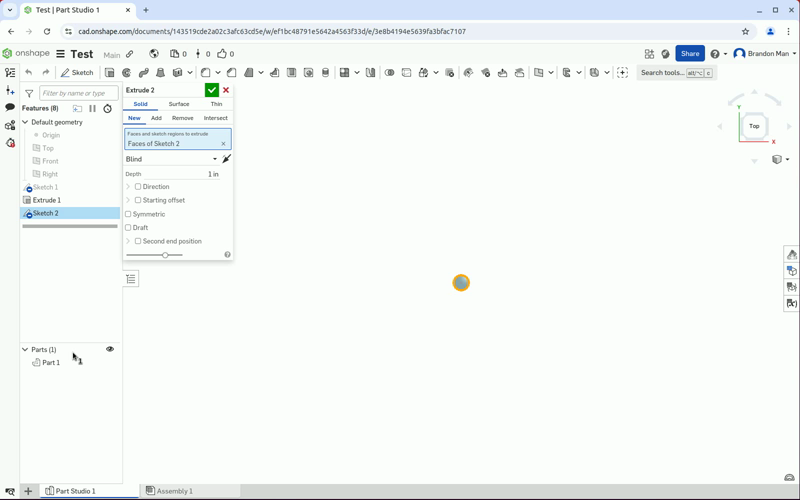
mouse_move(143, 106)
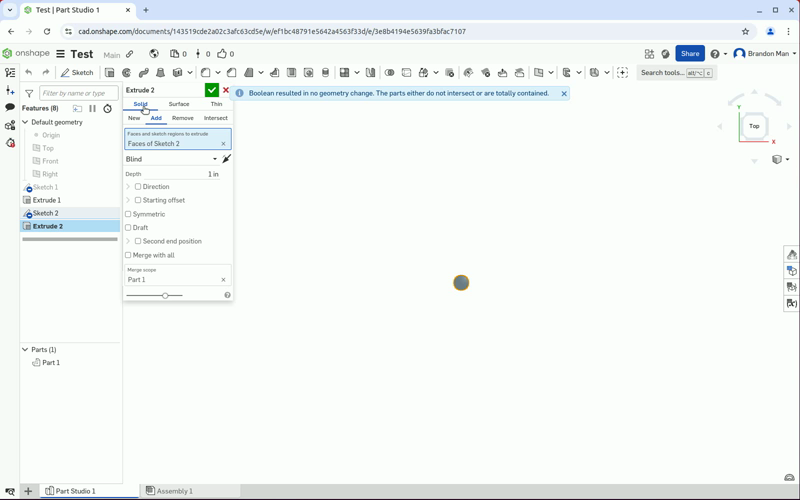
click(143, 106)
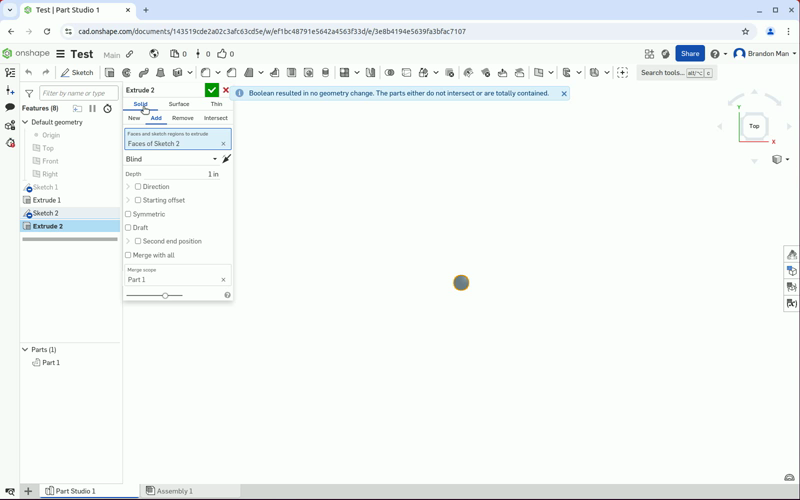
mouse_move(137, 120)
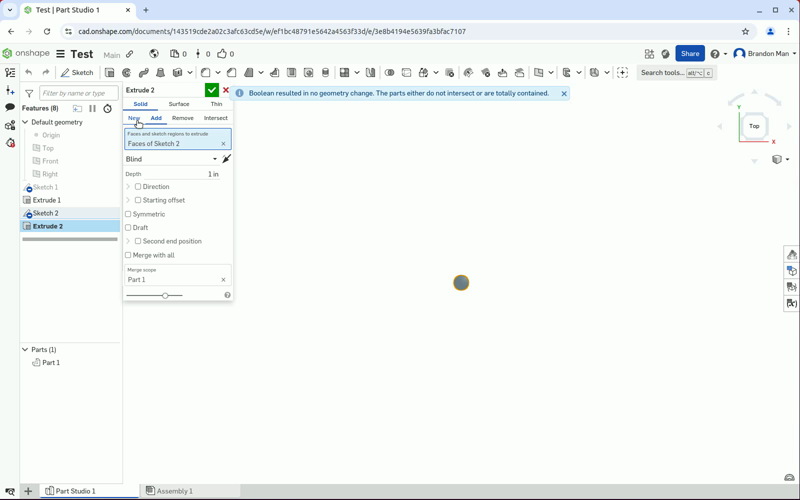
click(137, 120)
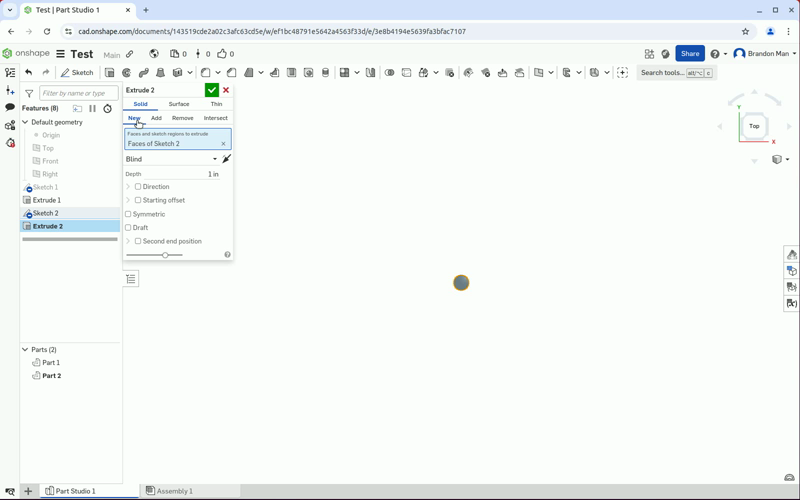
key(tab, 4)
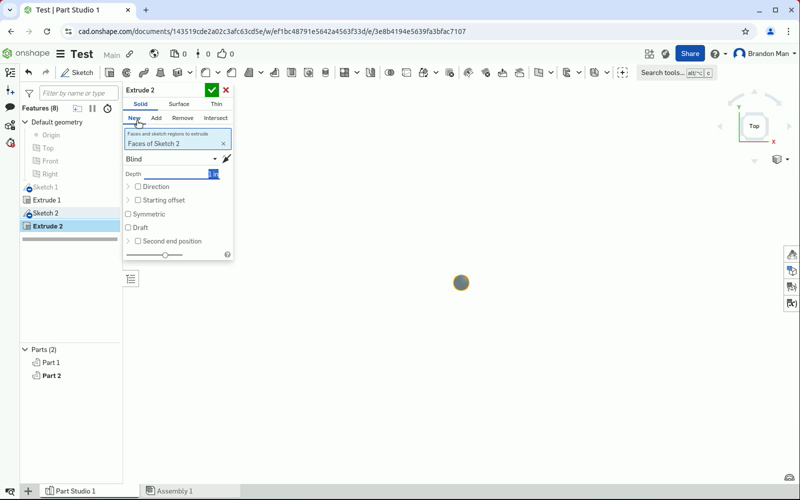
text(23.108)
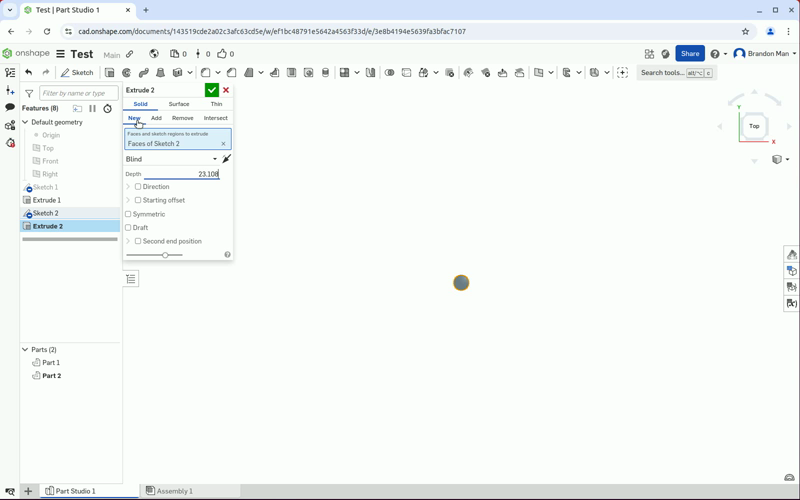
key(tab, 3)
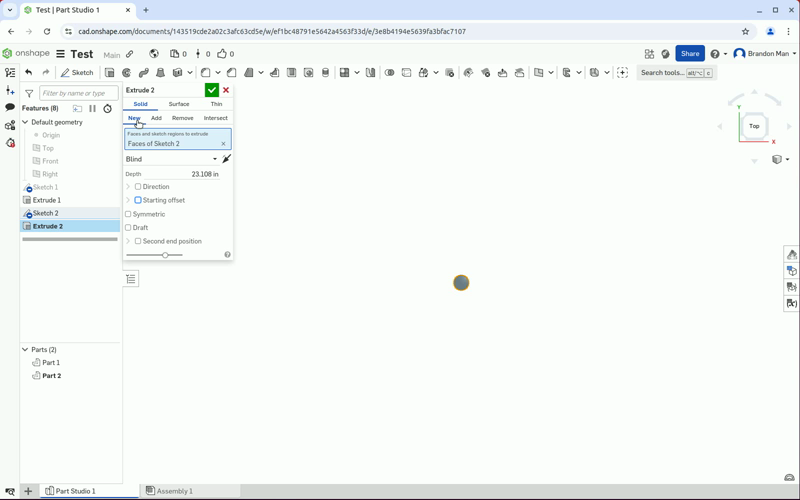
key(tab, 2)
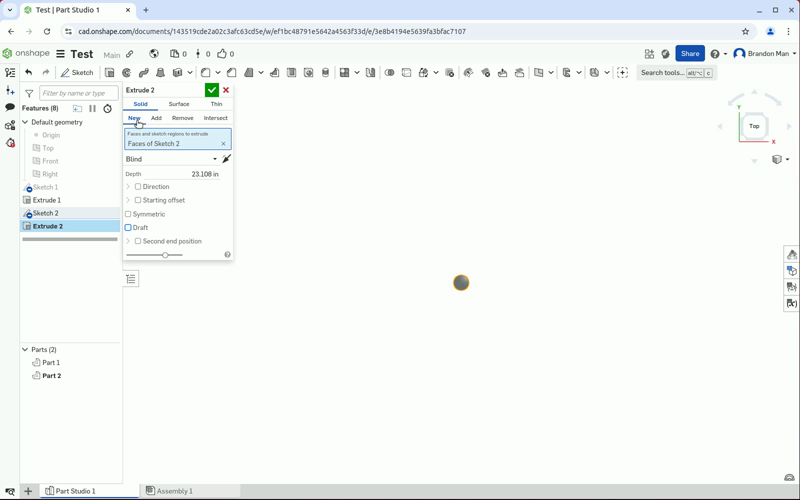
key(space)
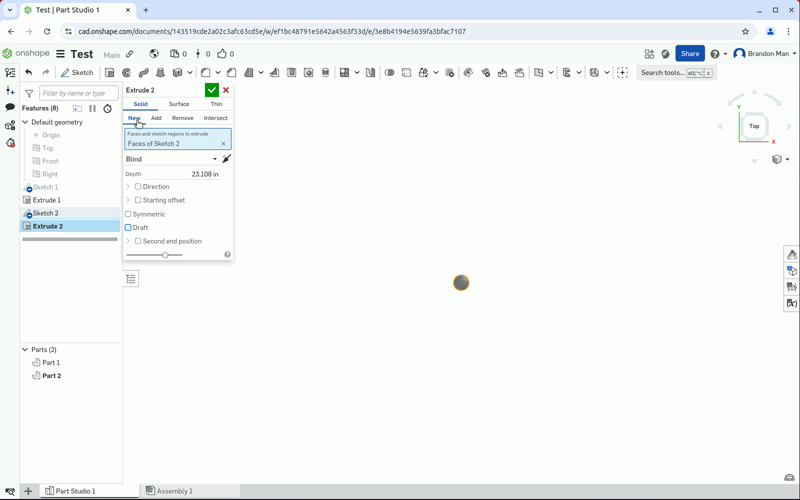
key(tab, 3)
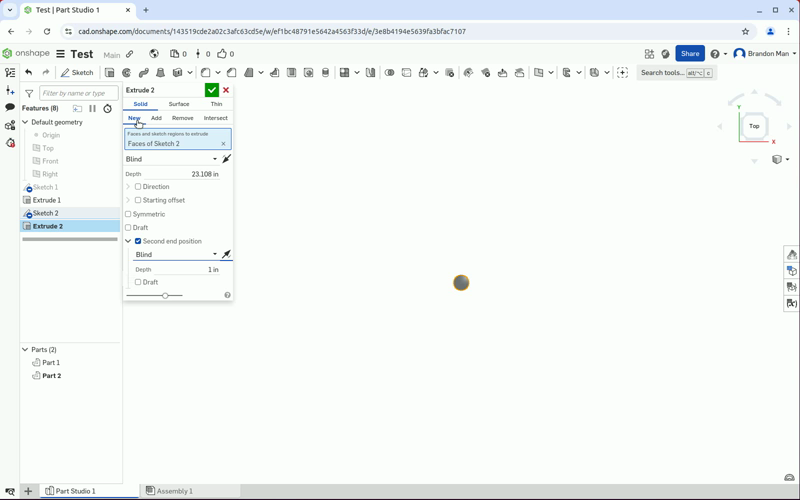
text(2.648)
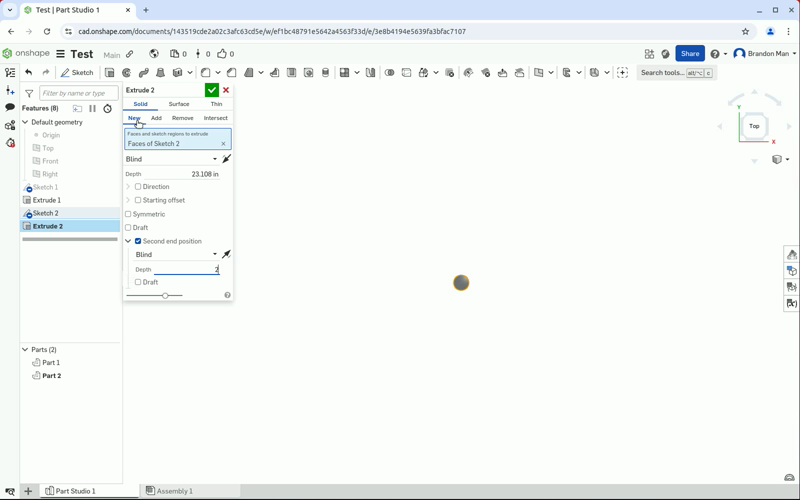
key(enter)
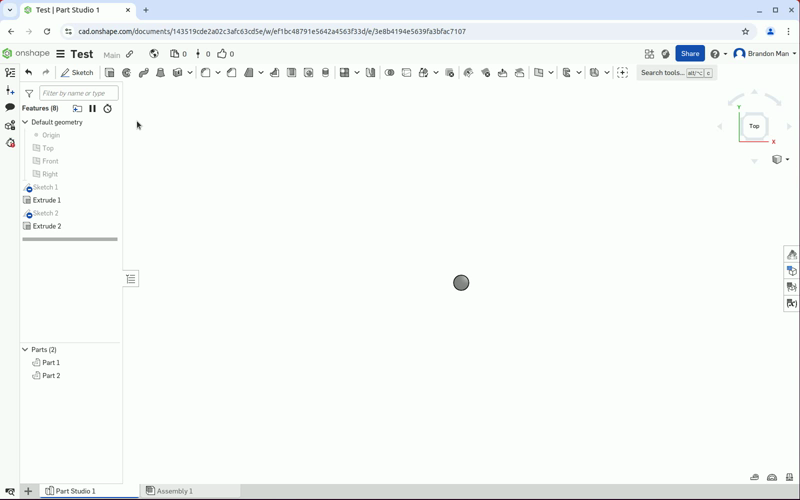
key(shift+h)
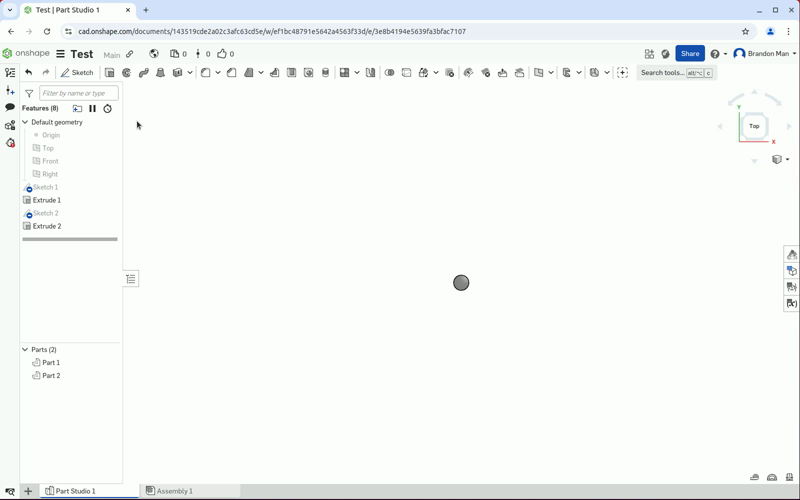
key(shift+h)
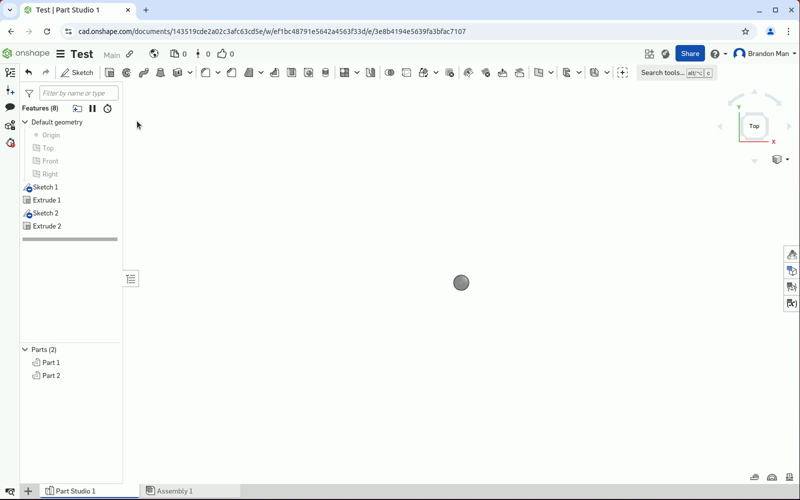
key(shift+7)
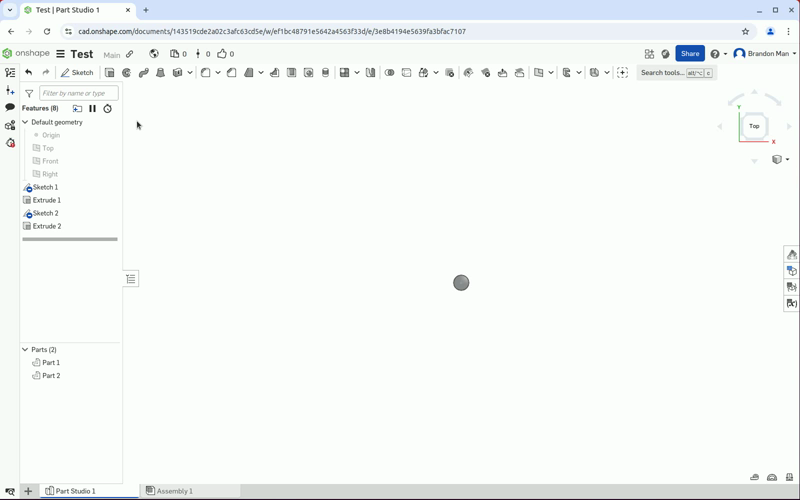
key(up, 3)
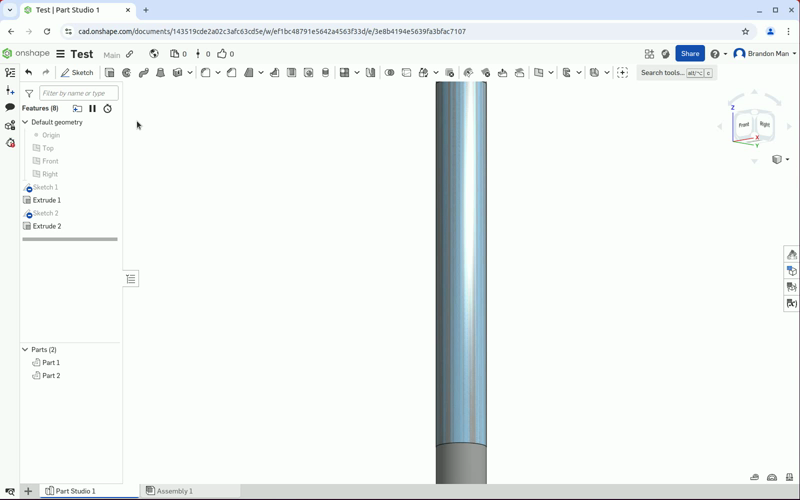
key(left, 3)
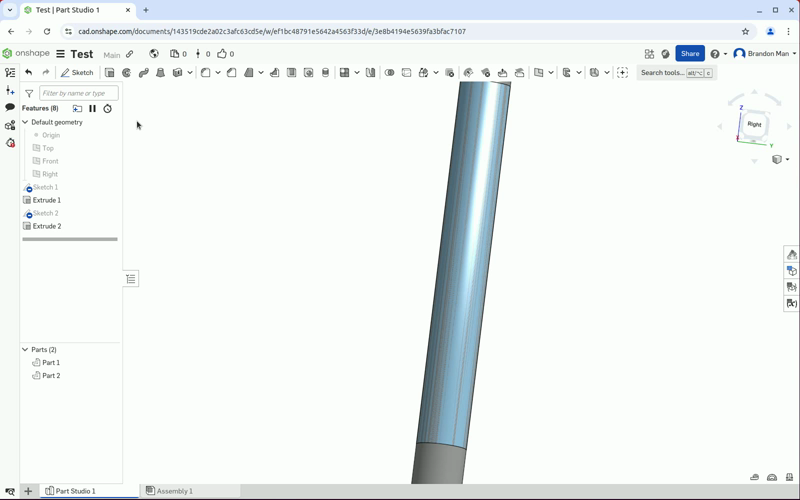
key(right, 3)
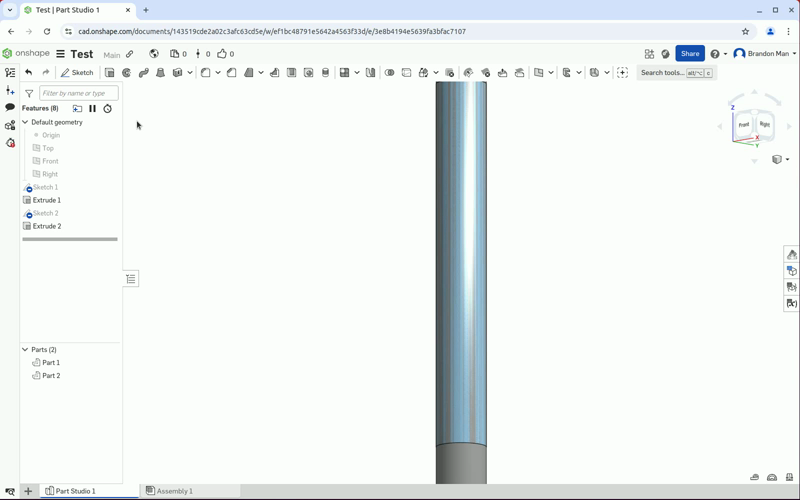
key(down, 3)
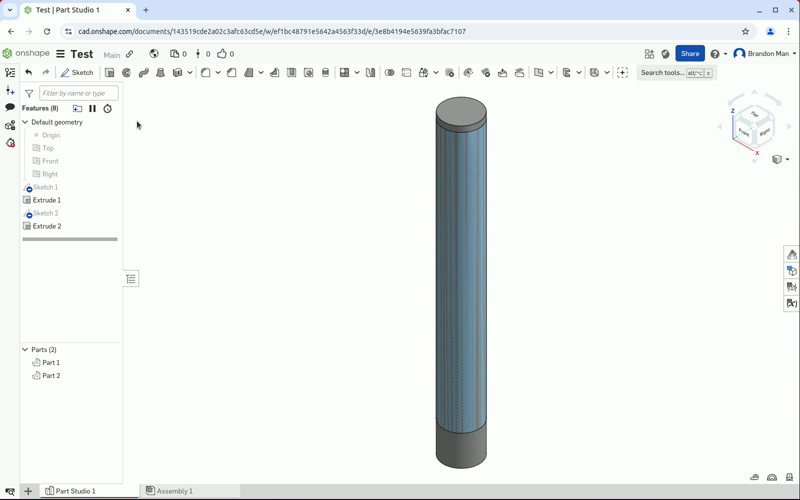
mouse_move(73, 189)
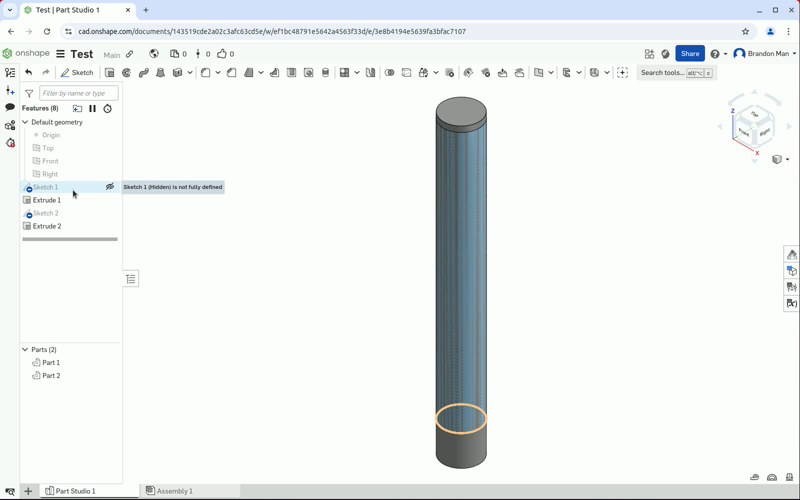
click(73, 189)